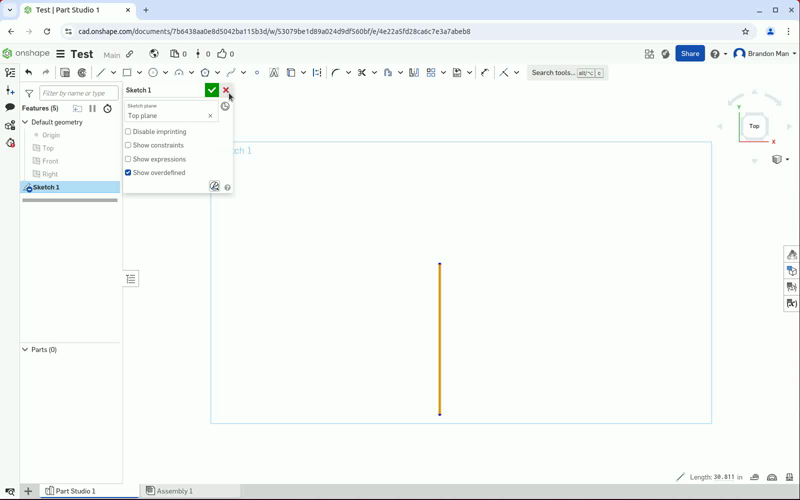
key(shift+h)
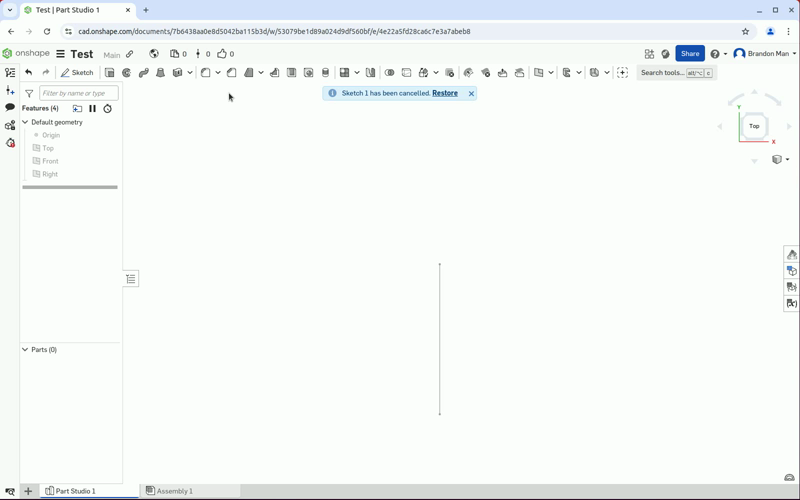
mouse_move(73, 352)
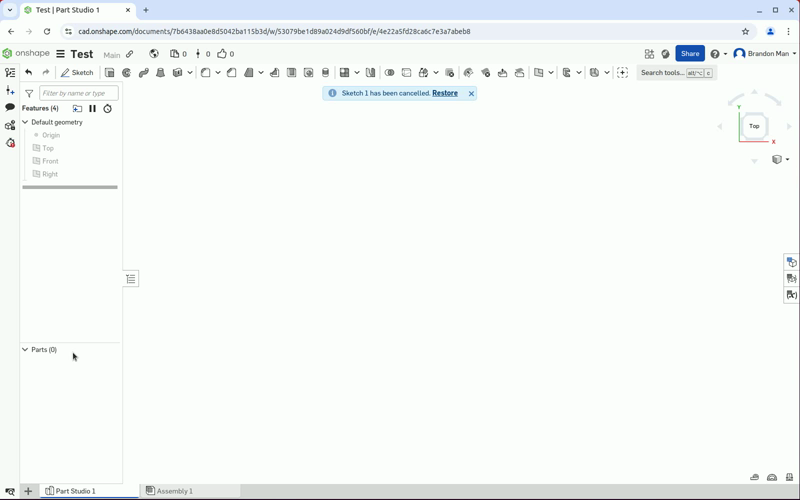
key(y)
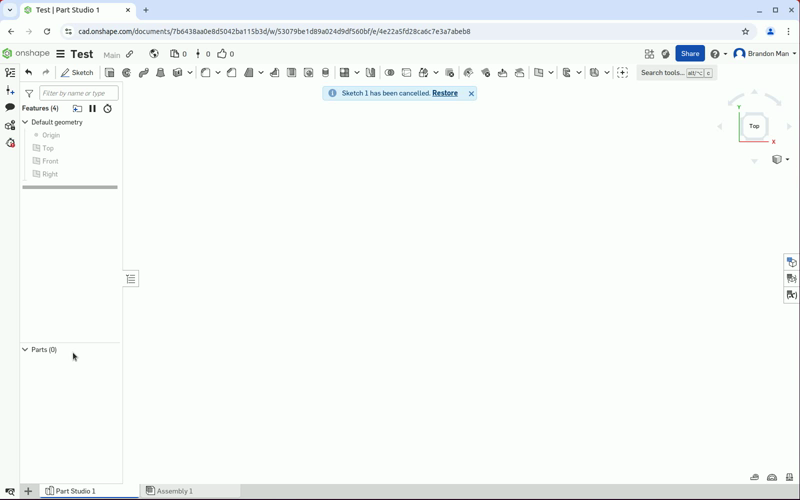
key(shift+p)
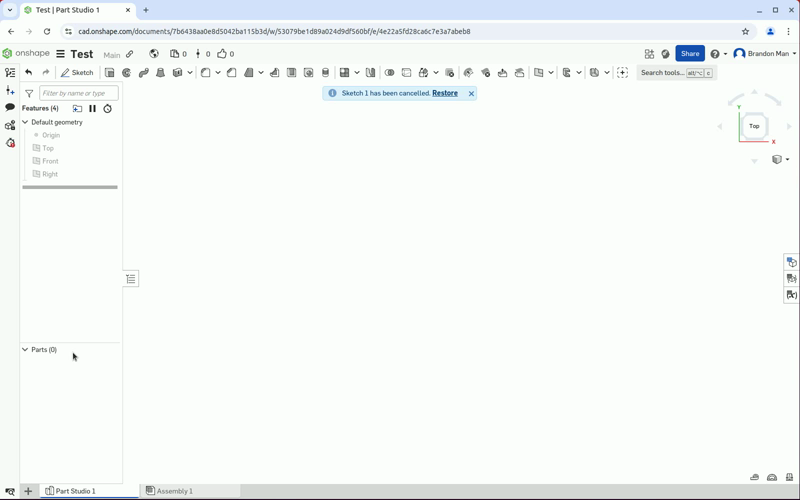
key(space)
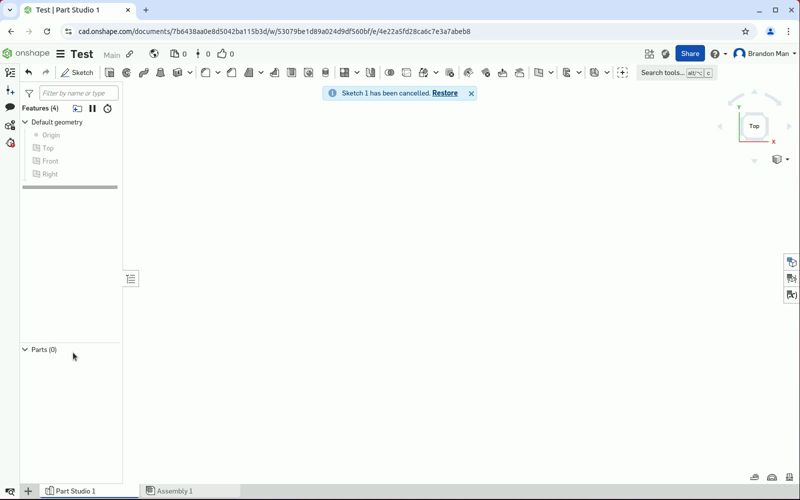
key_down(shift)
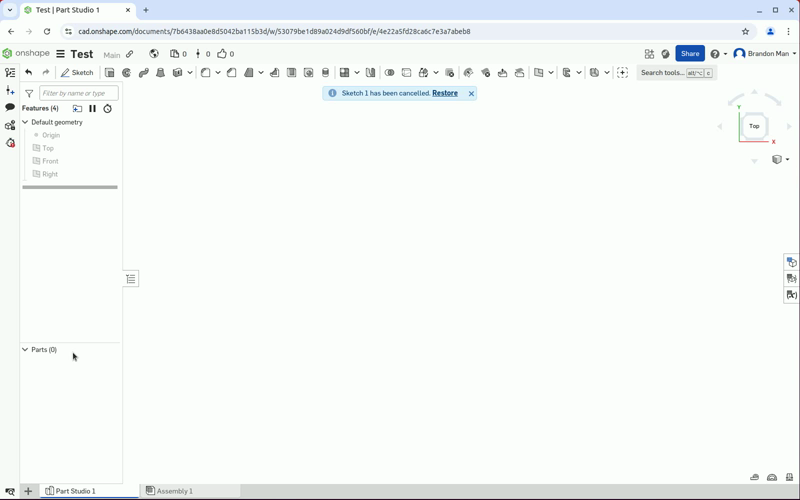
key(up)
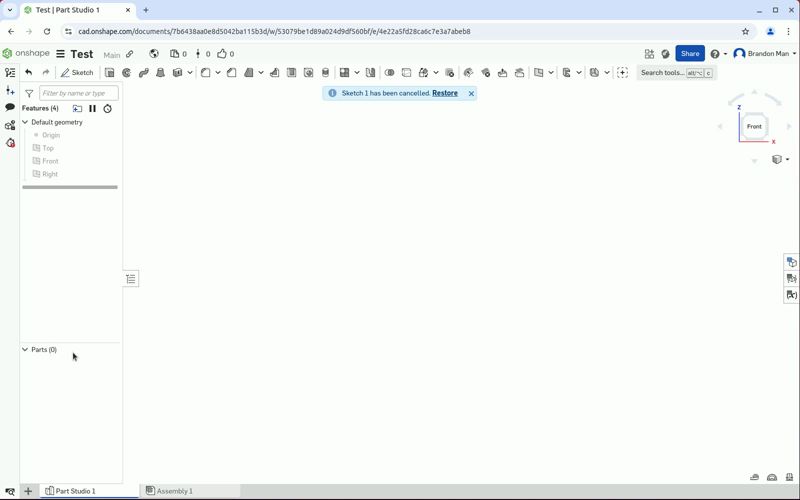
key_up(shift)
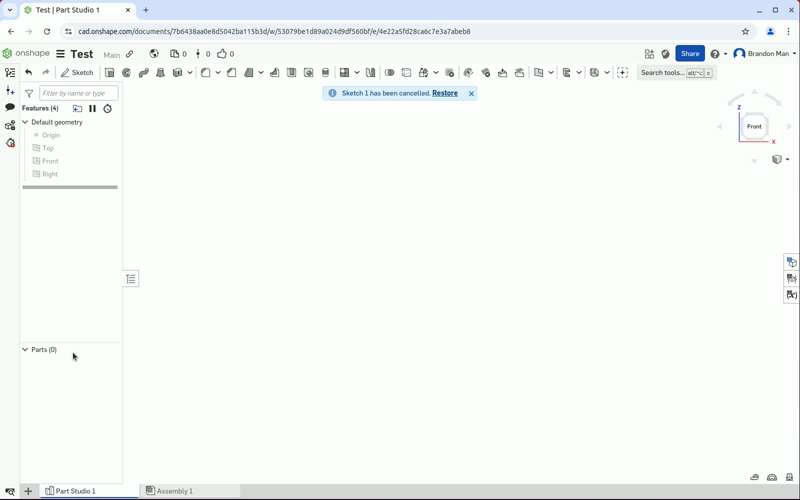
mouse_move(73, 352)
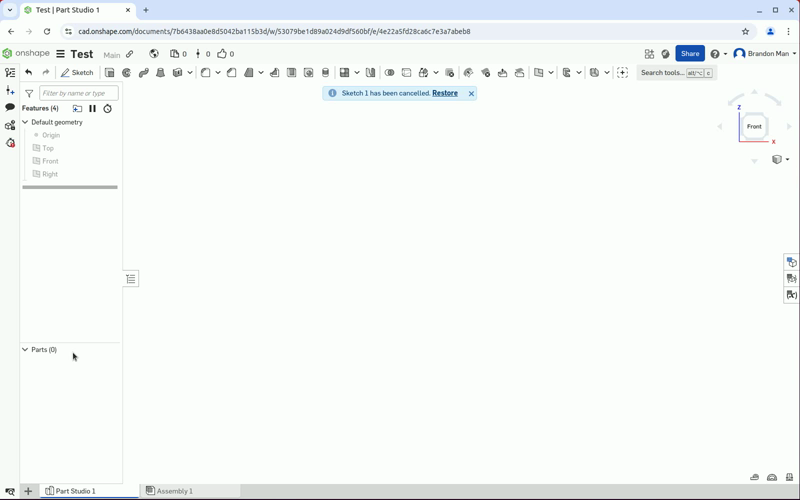
key(shift+y)
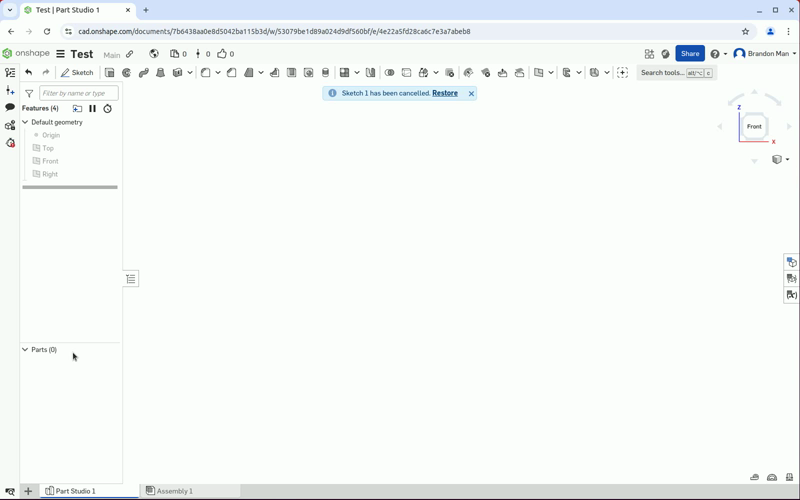
key(shift+s)
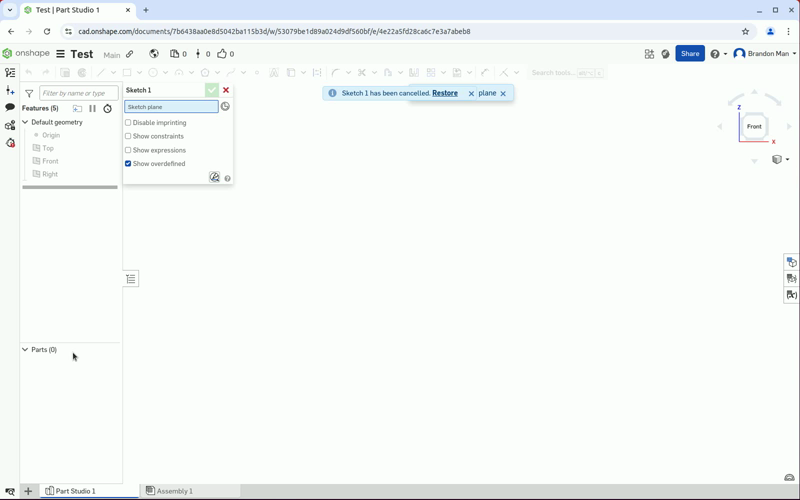
mouse_move(73, 163)
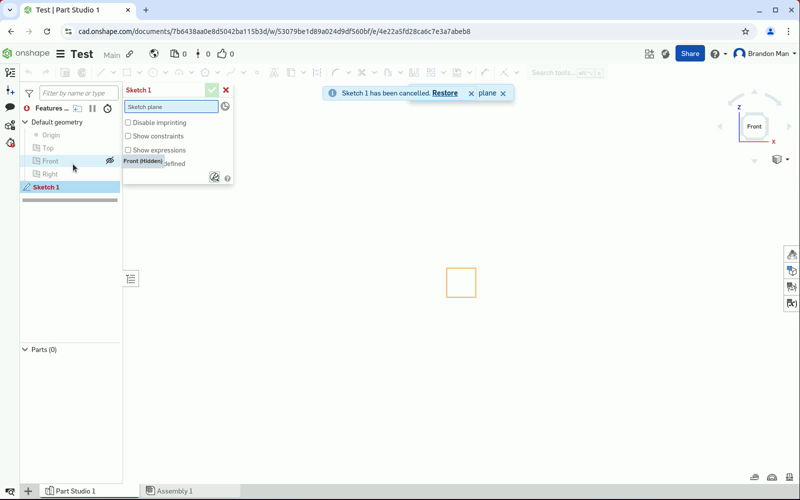
click(73, 163)
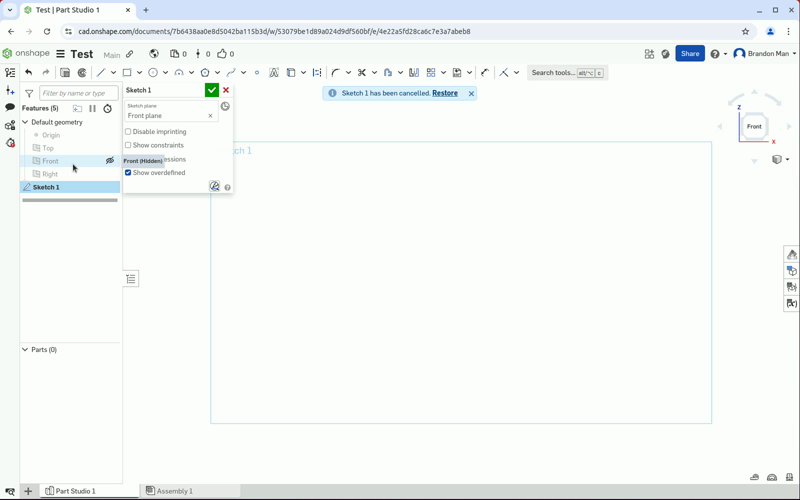
mouse_move(73, 352)
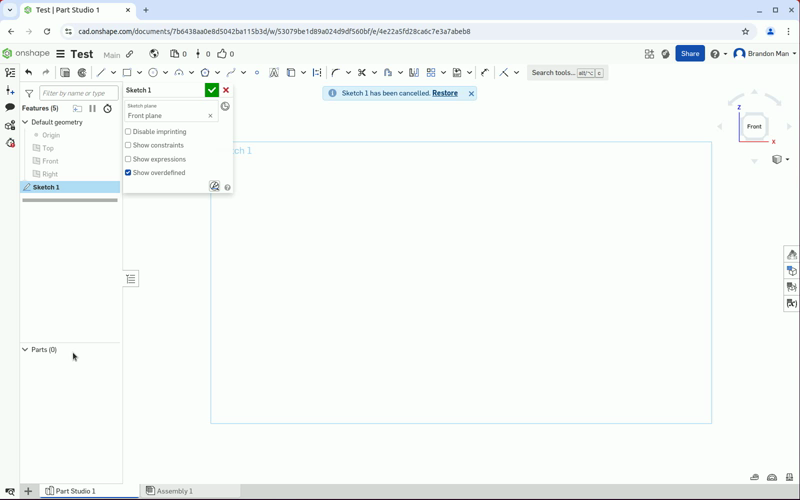
key(y)
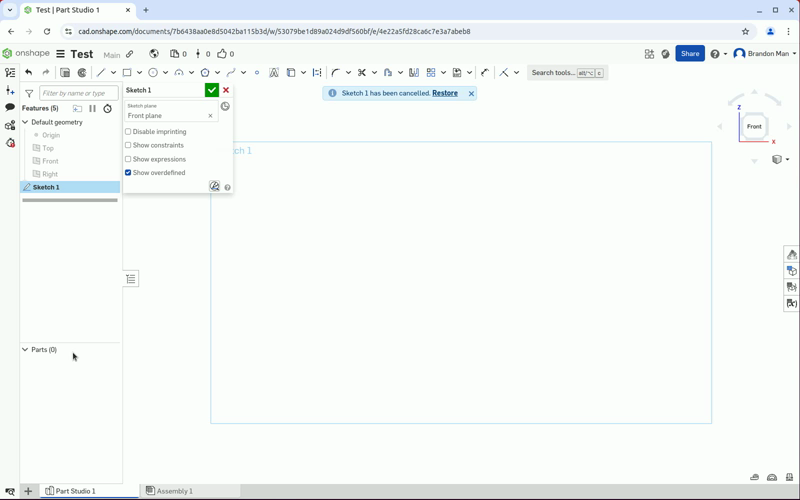
key(l)
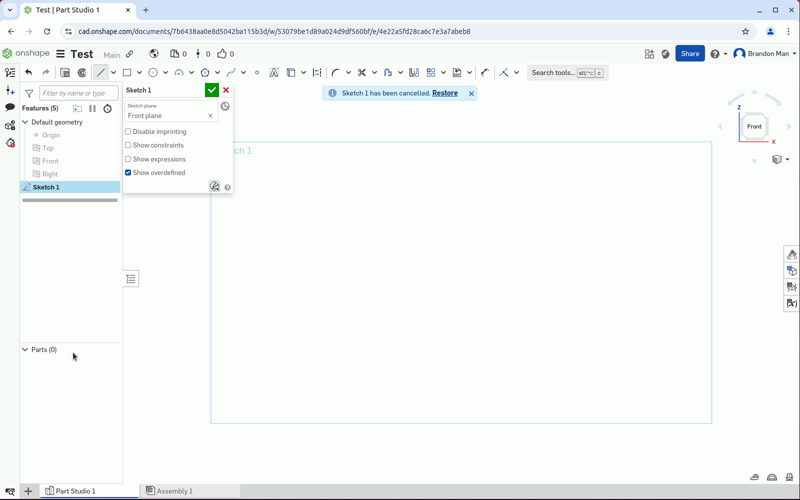
key_down(shift)
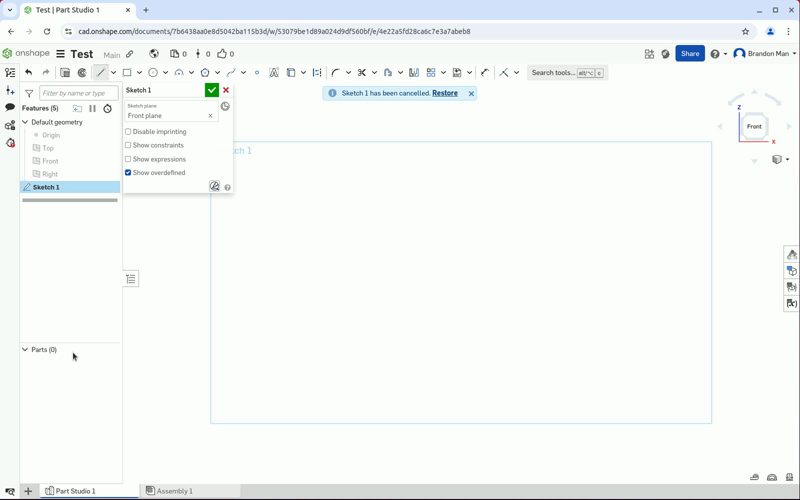
mouse_move(348, 395)
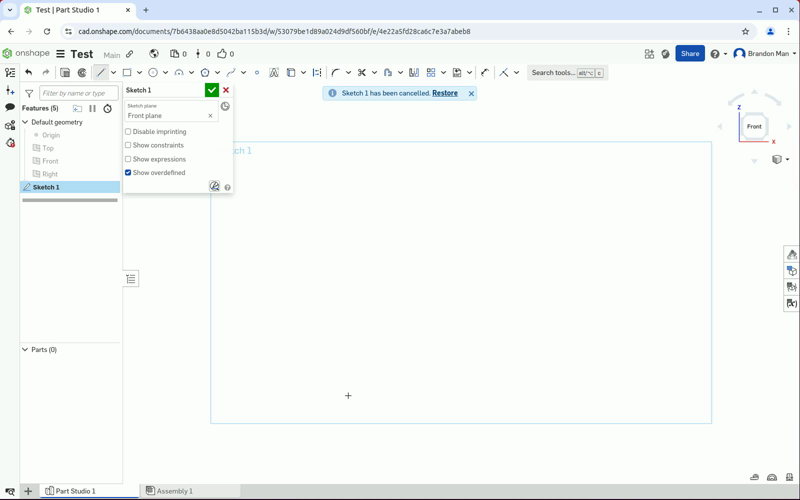
click(348, 395)
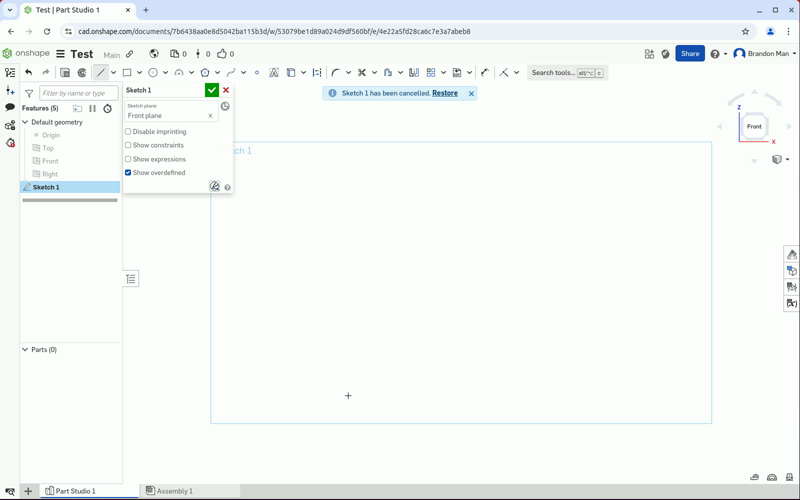
key_up(shift)
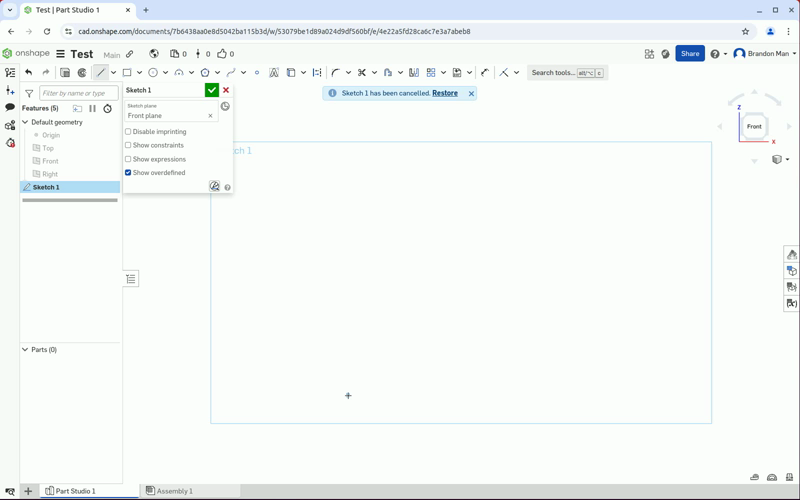
key_down(shift)
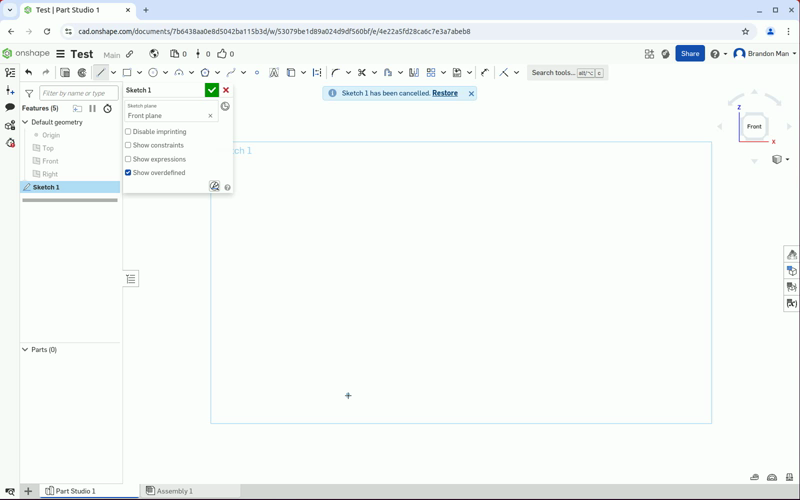
mouse_move(572, 395)
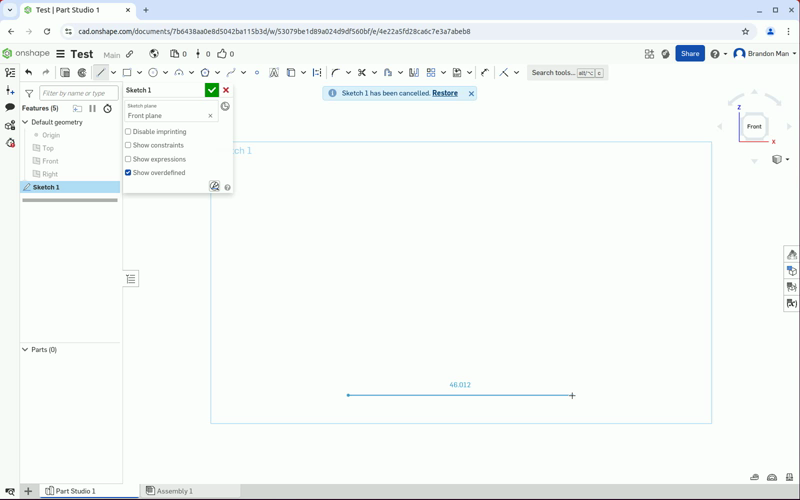
click(572, 395)
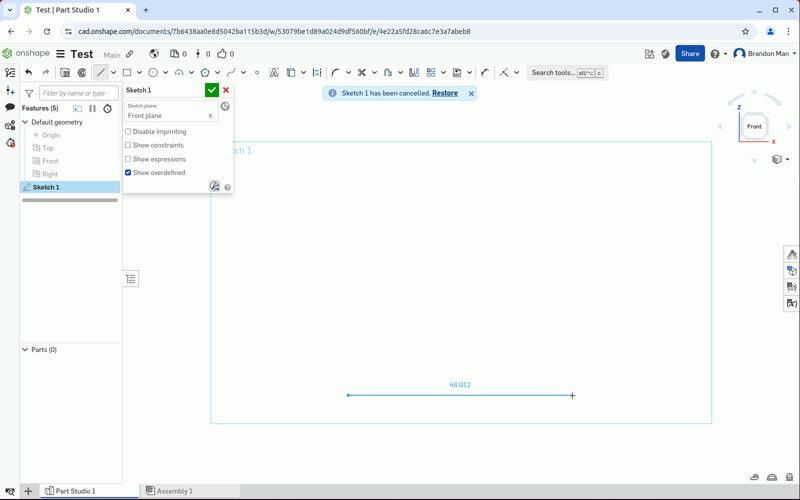
key_up(shift)
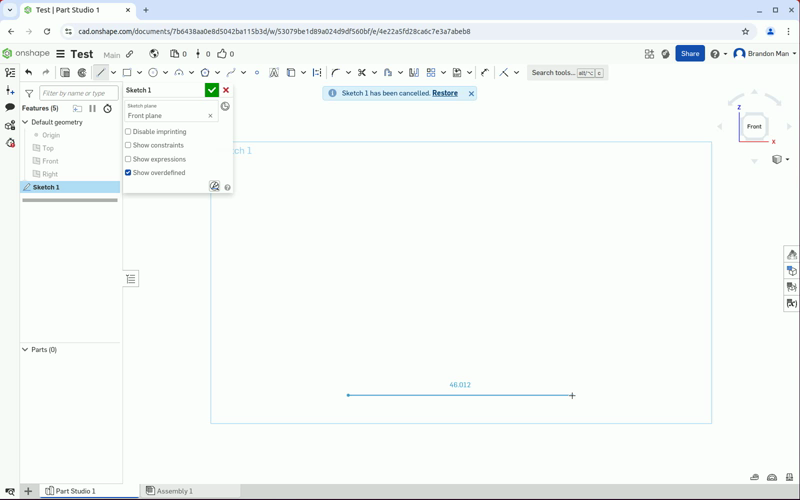
key_down(shift)
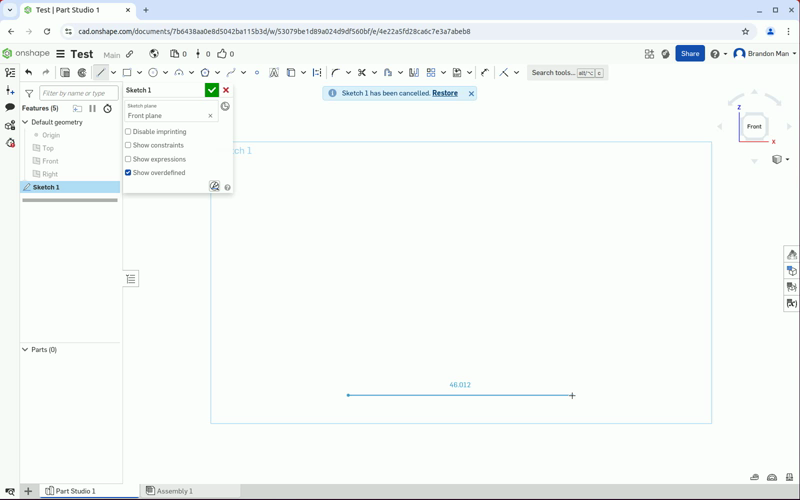
mouse_move(572, 171)
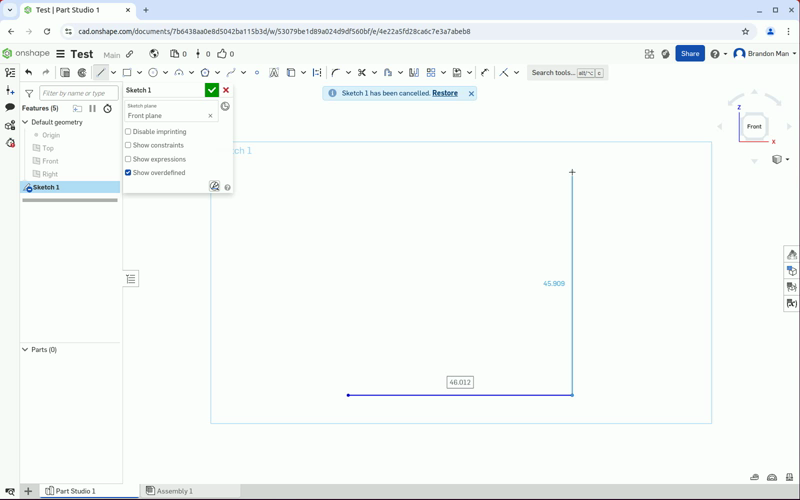
click(572, 171)
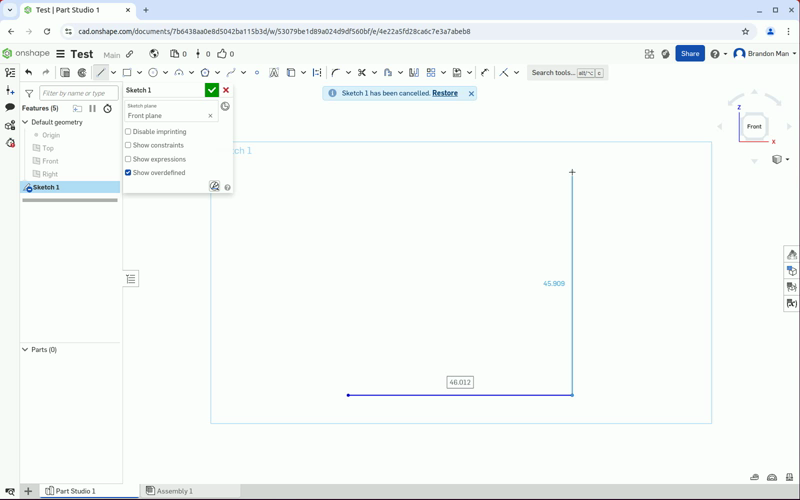
key_up(shift)
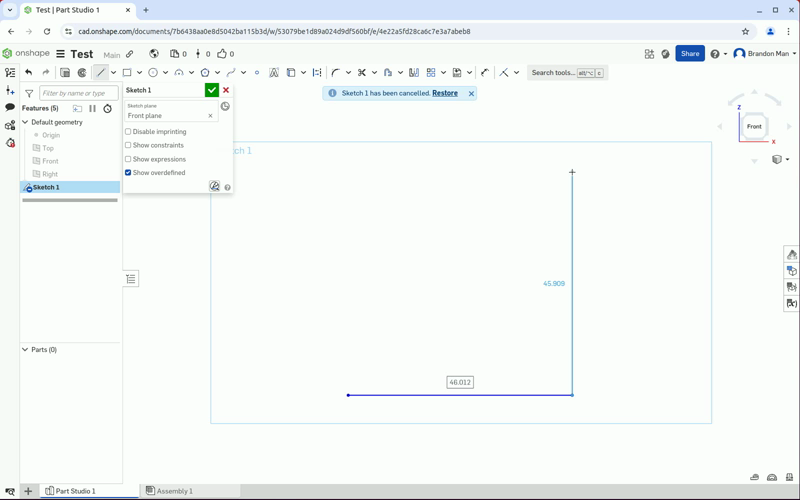
key_down(shift)
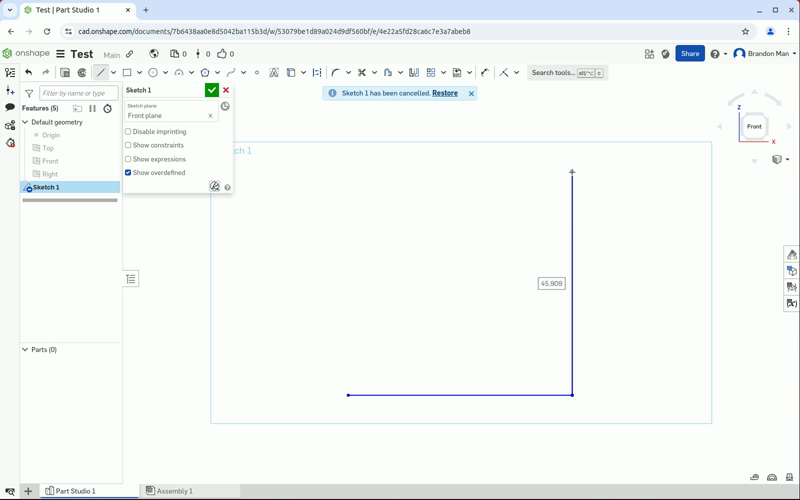
mouse_move(348, 171)
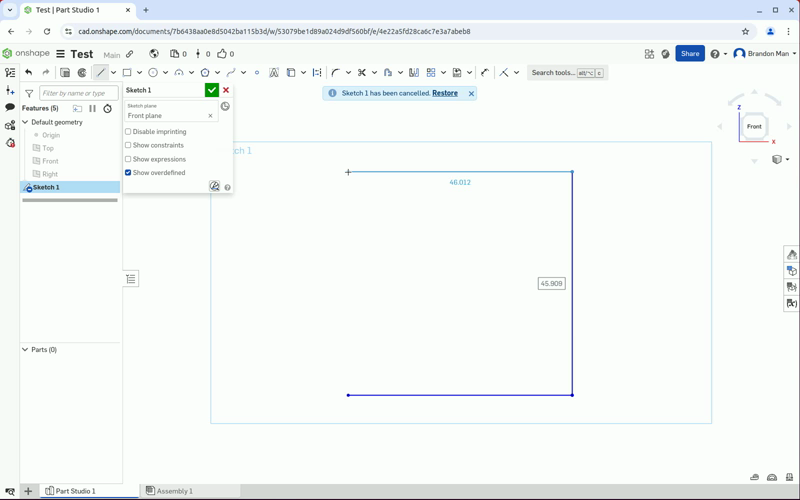
click(348, 171)
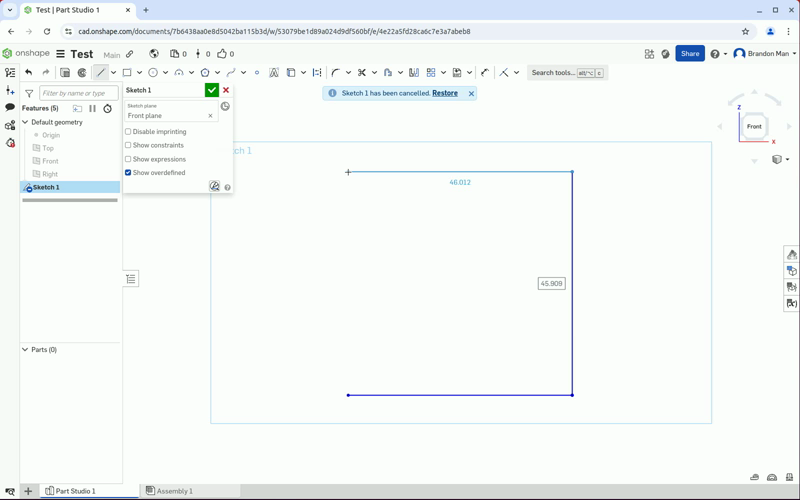
key_up(shift)
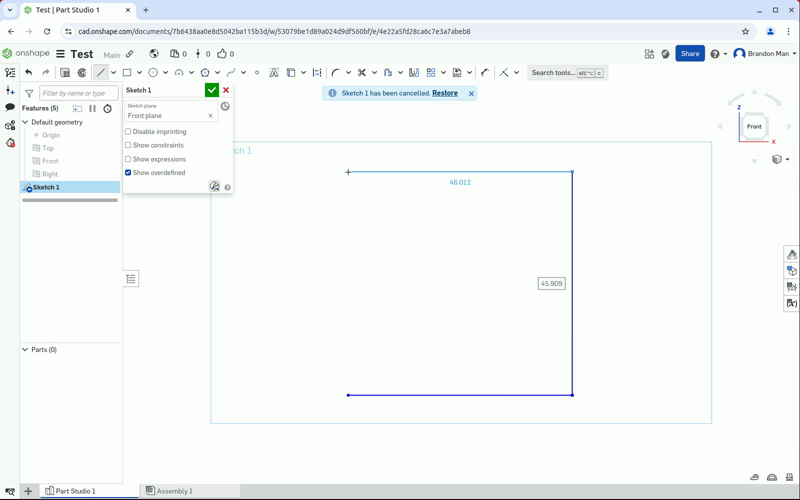
key_down(shift)
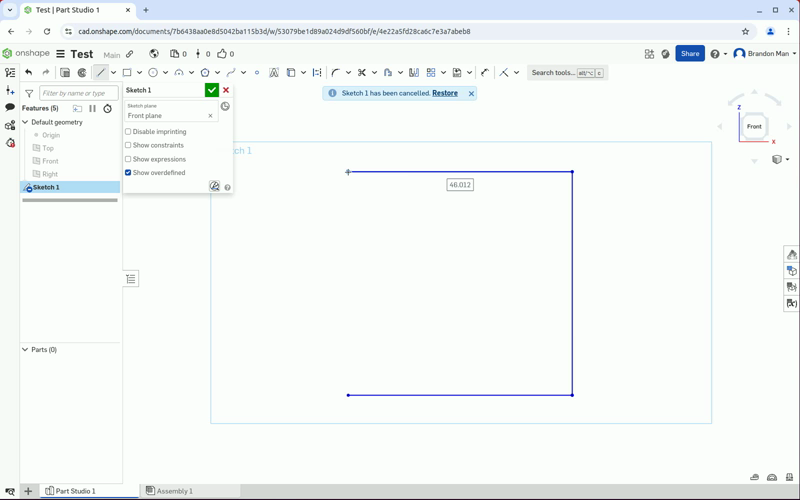
mouse_move(348, 395)
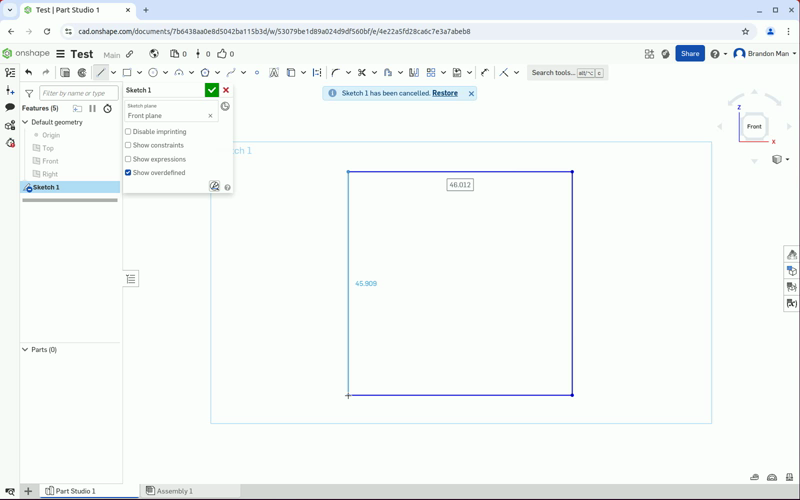
key_up(shift)
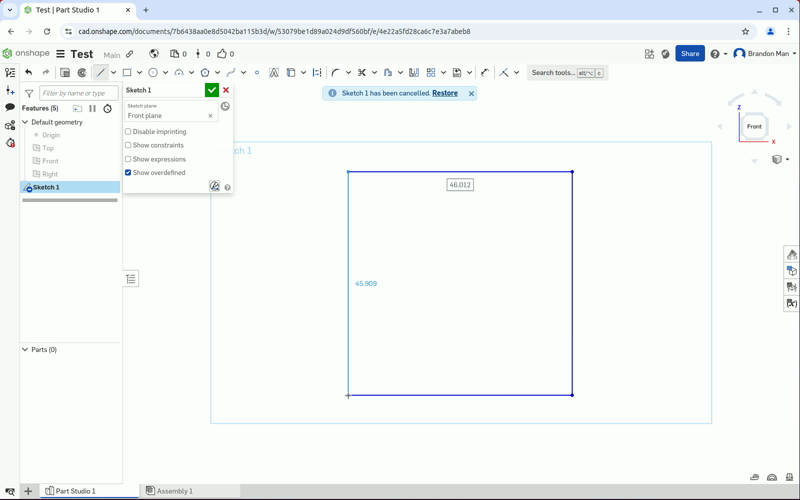
click(348, 395)
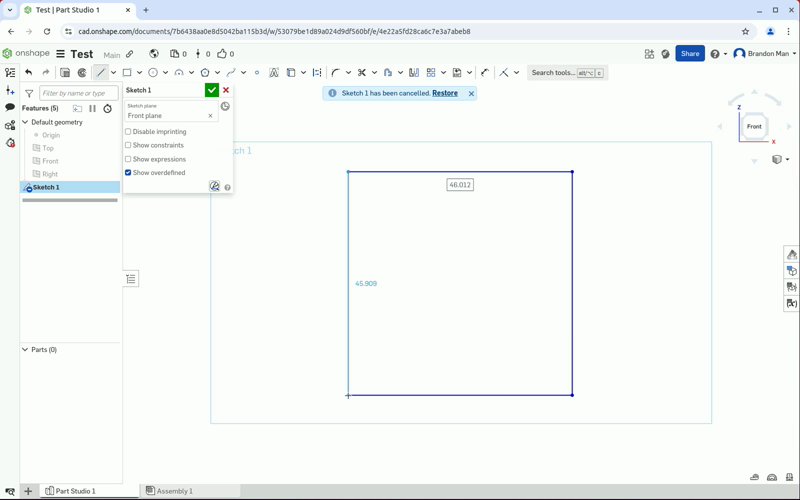
key(esc)
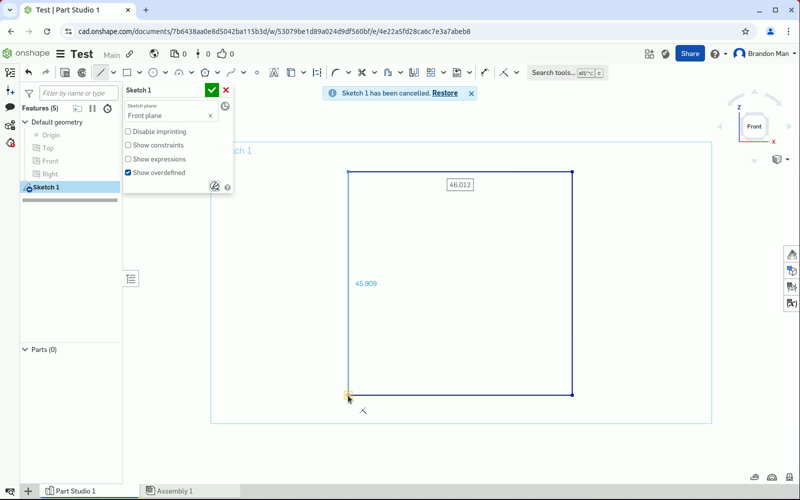
key(c)
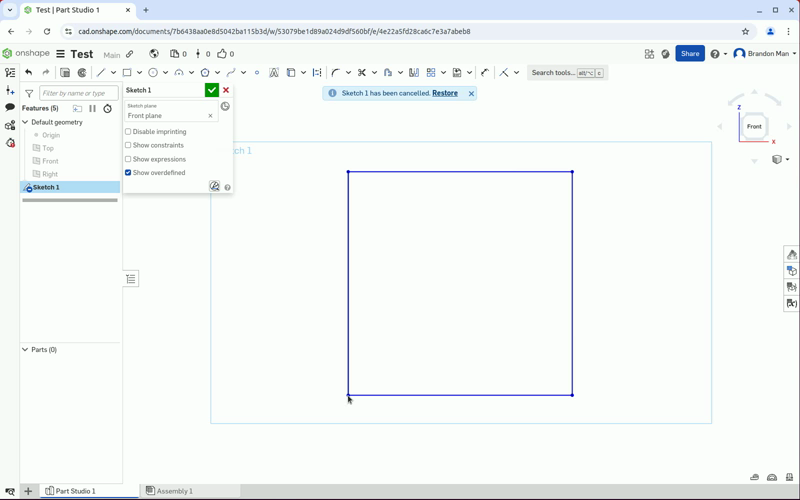
key_down(shift)
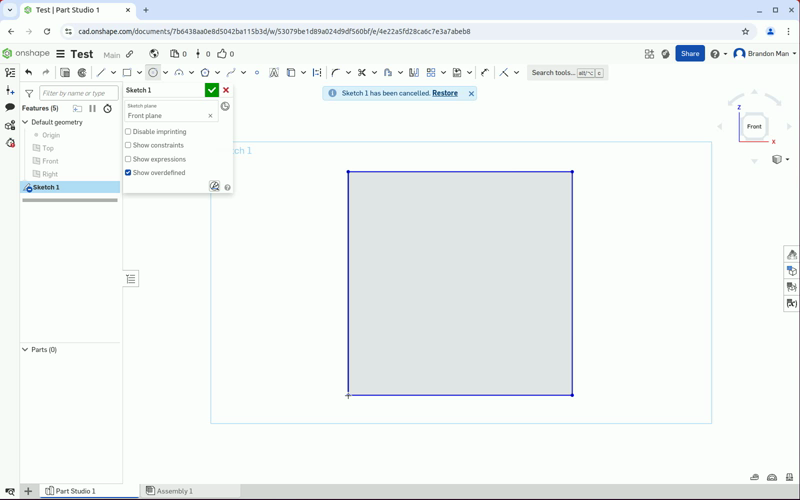
mouse_move(369, 376)
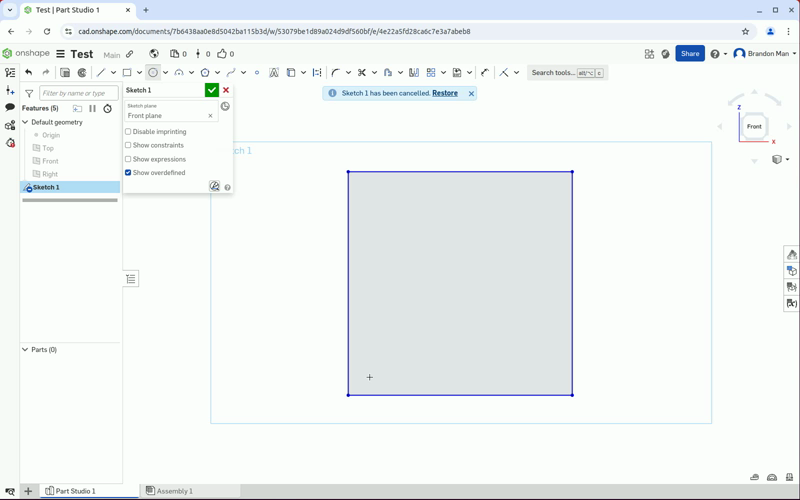
click(369, 376)
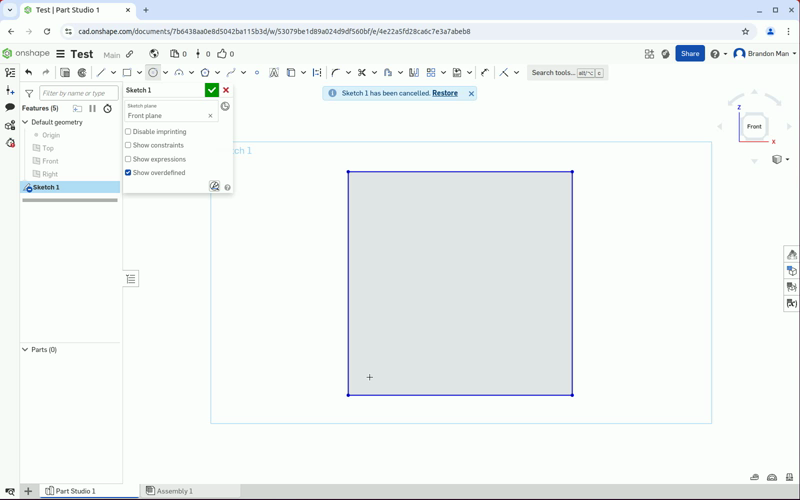
key_up(shift)
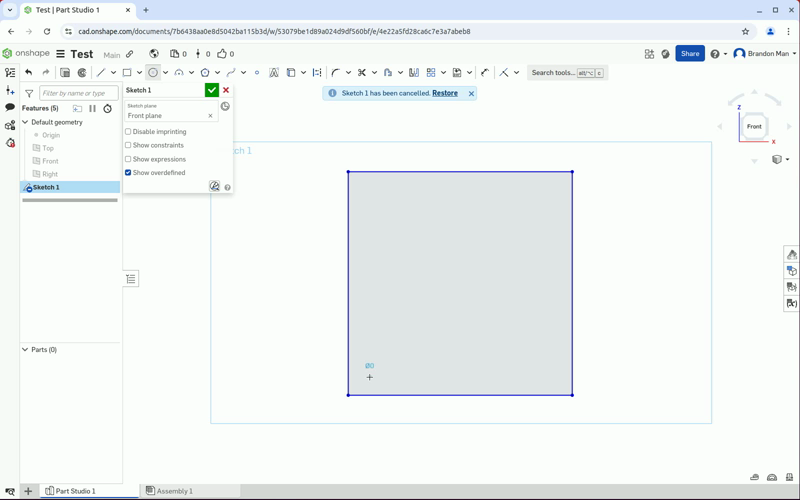
mouse_move(381, 376)
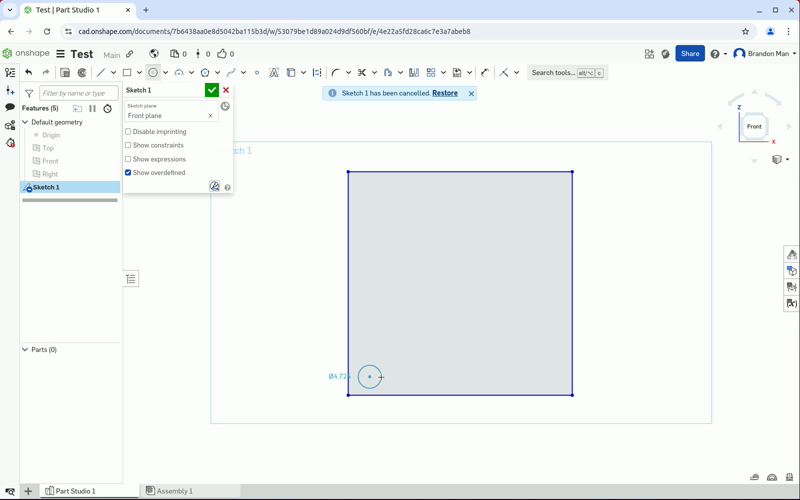
click(381, 376)
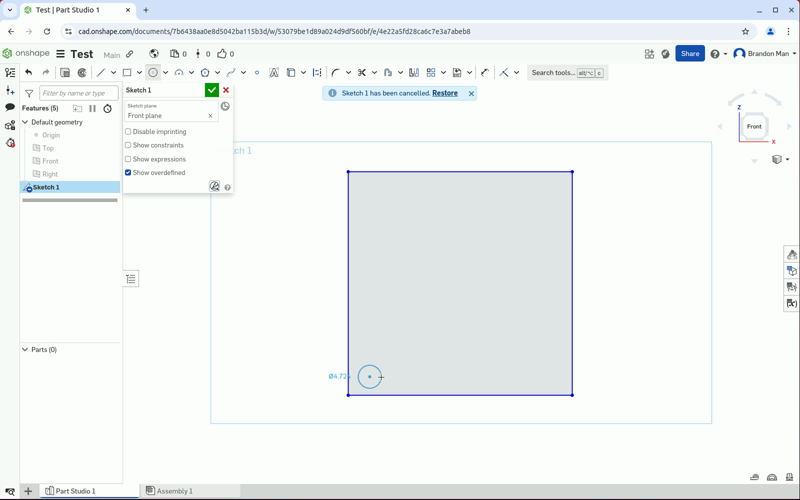
key(esc)
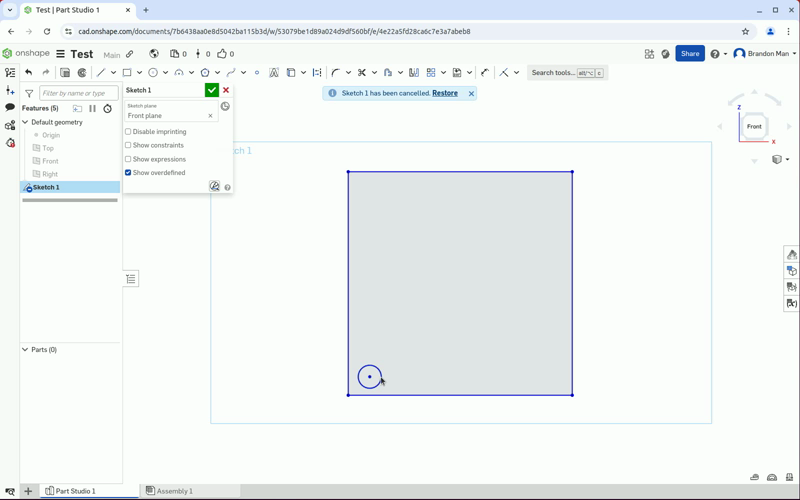
key(c)
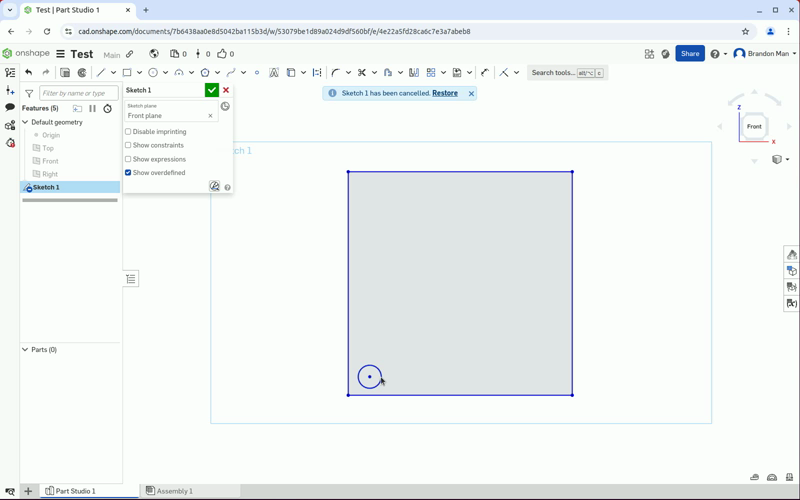
key_down(shift)
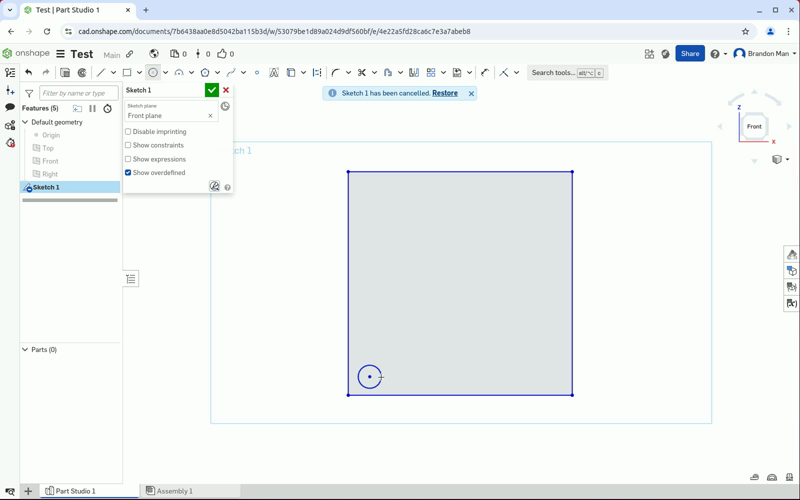
mouse_move(369, 192)
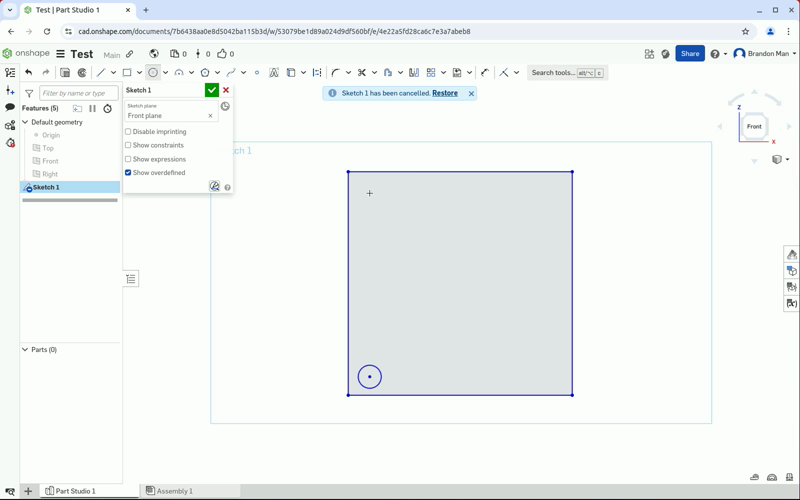
click(369, 192)
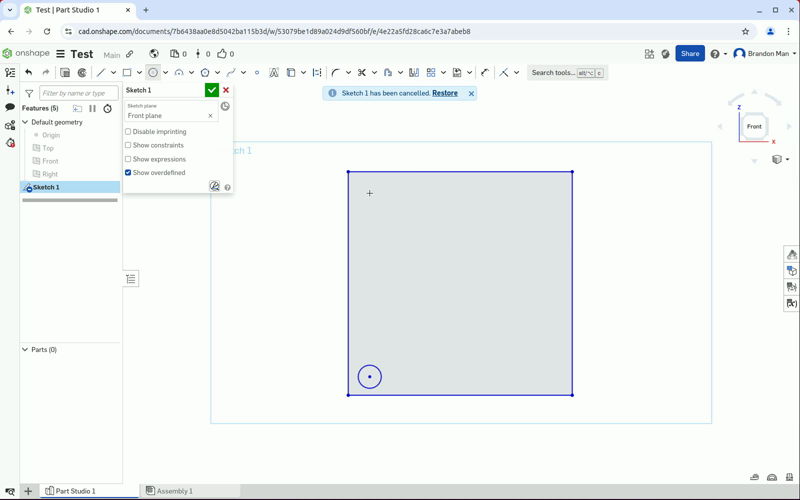
key_up(shift)
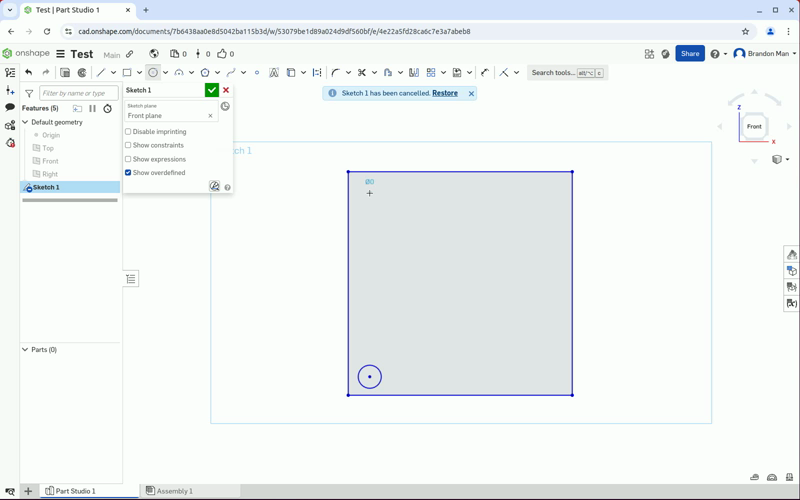
mouse_move(381, 192)
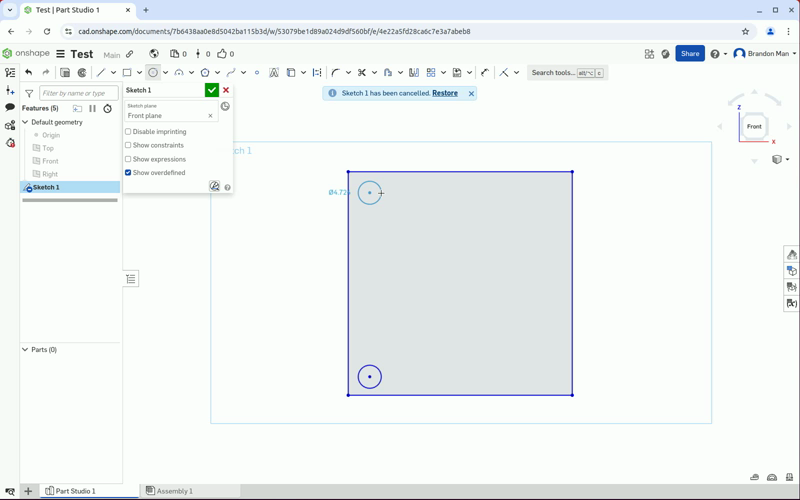
click(381, 192)
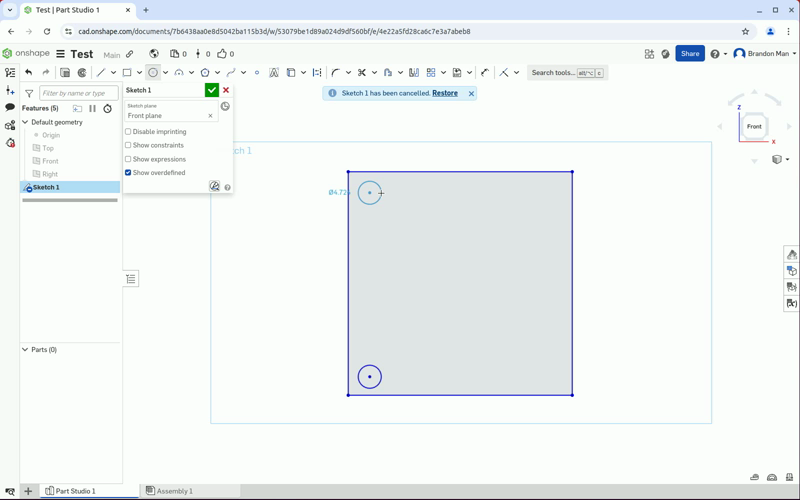
key(esc)
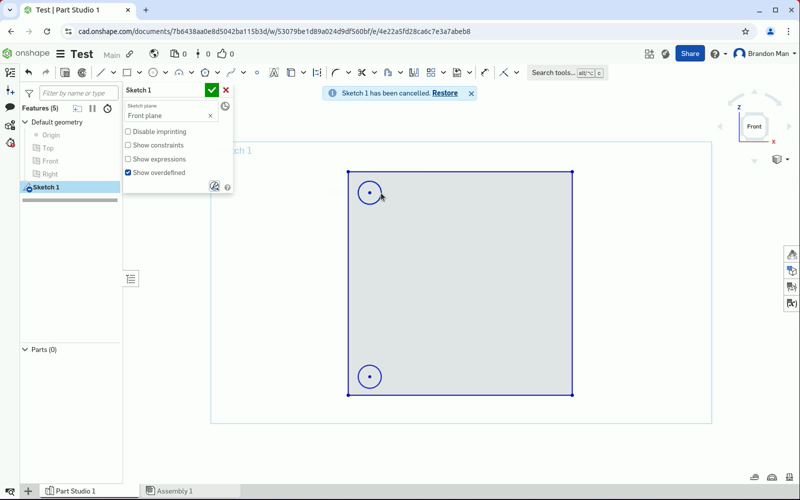
key(c)
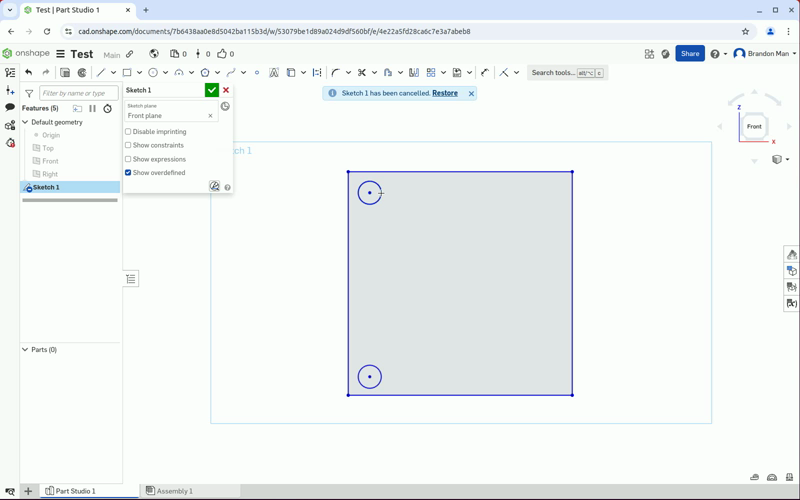
key_down(shift)
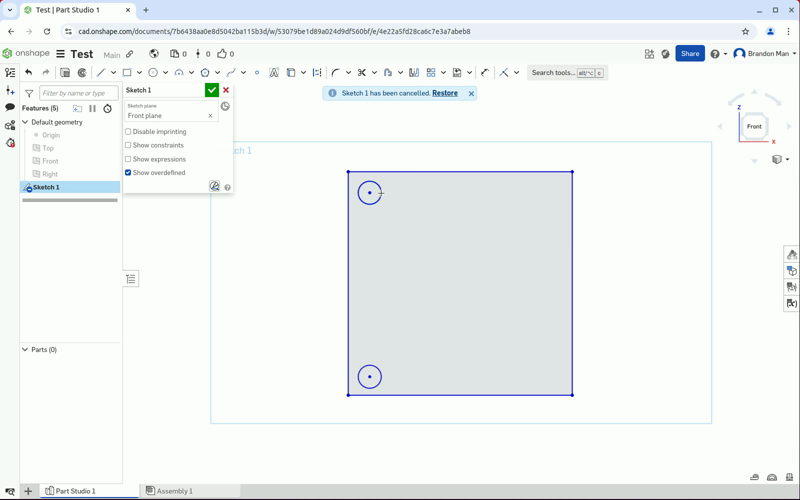
mouse_move(461, 282)
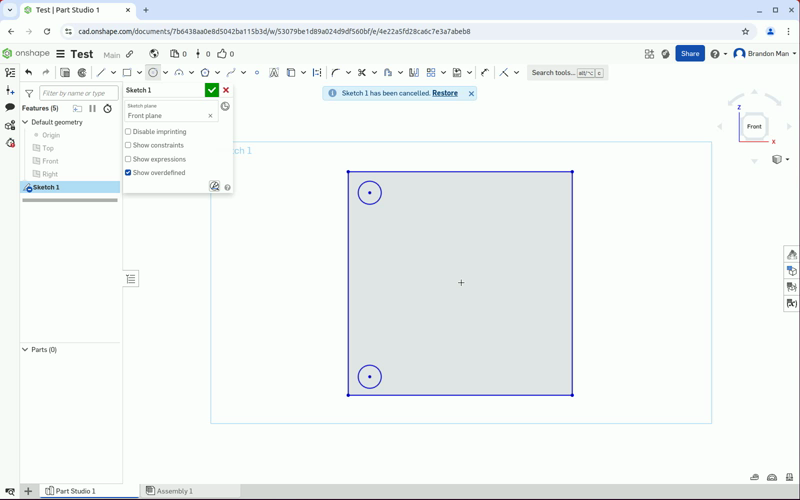
click(461, 282)
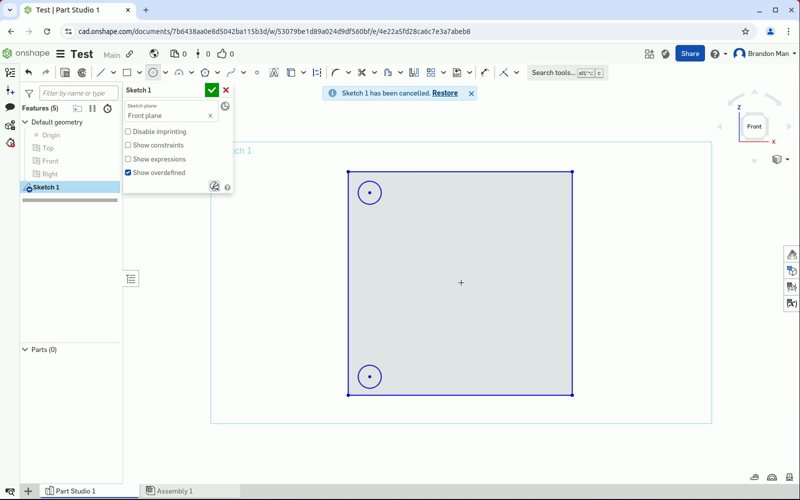
key_up(shift)
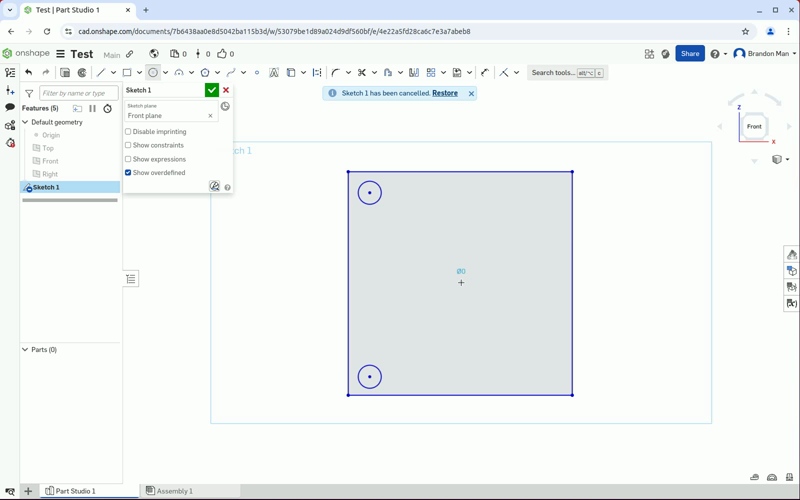
mouse_move(532, 282)
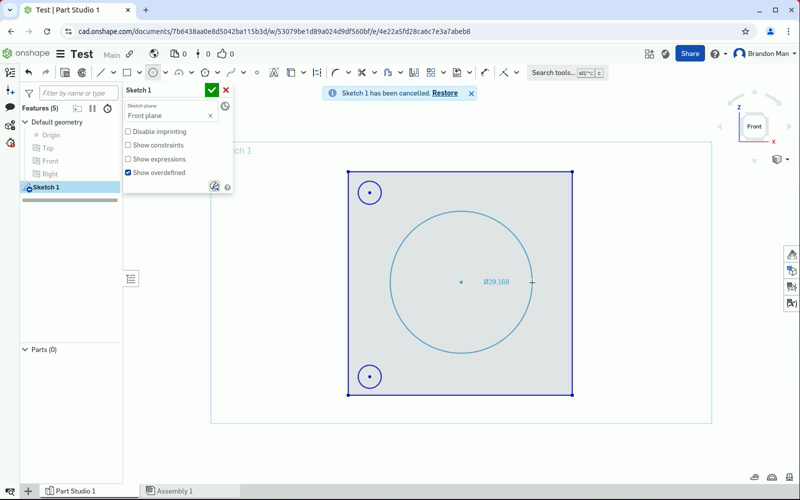
click(532, 282)
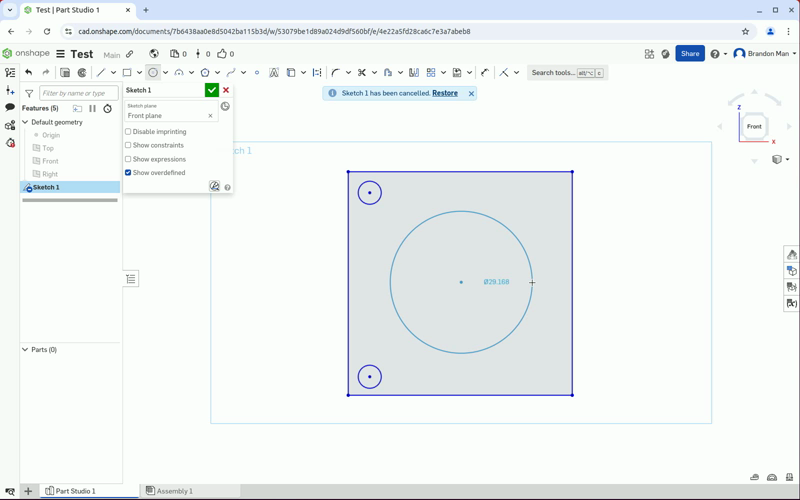
key(esc)
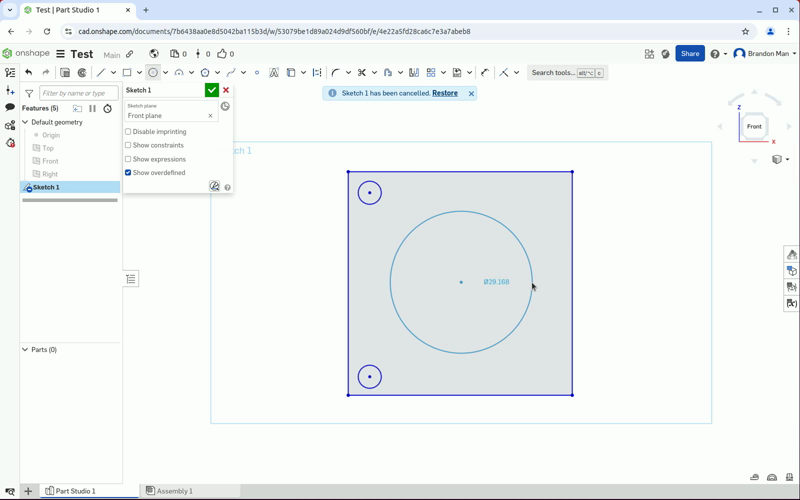
key(c)
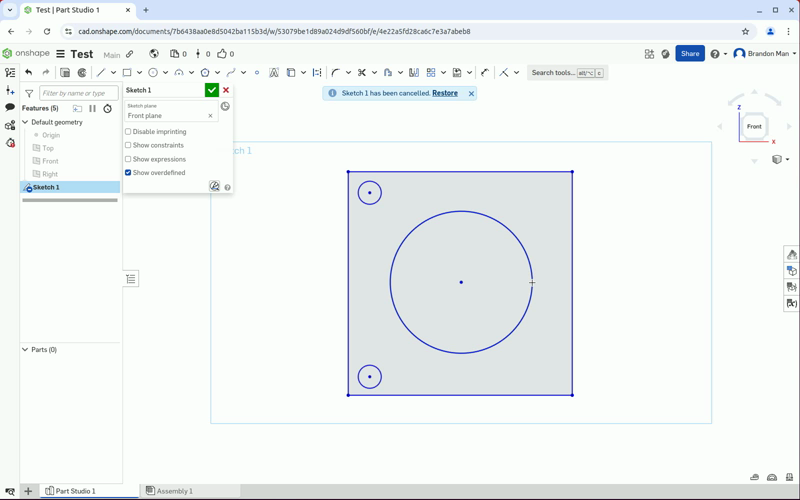
key_down(shift)
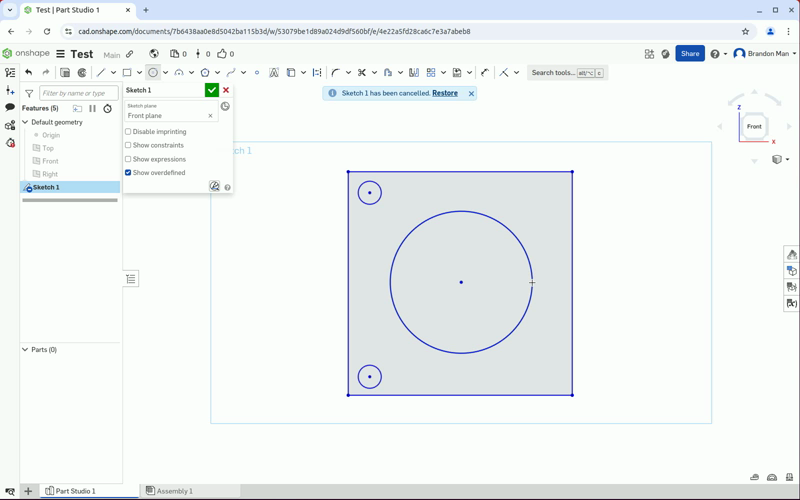
mouse_move(550, 376)
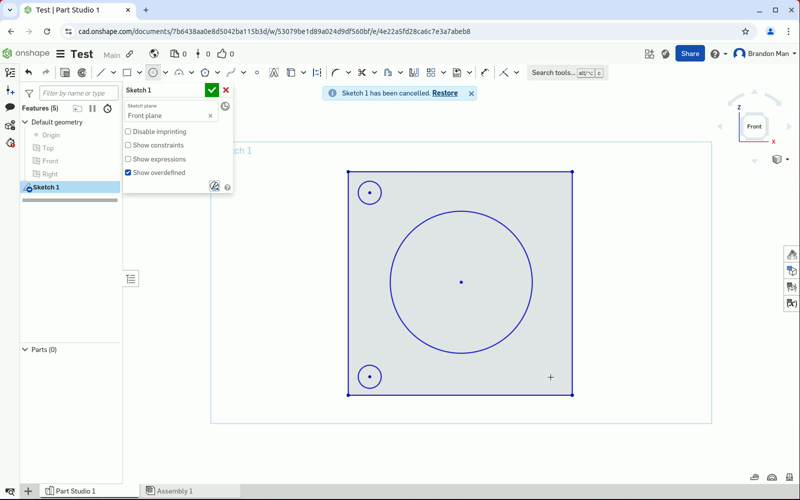
click(550, 376)
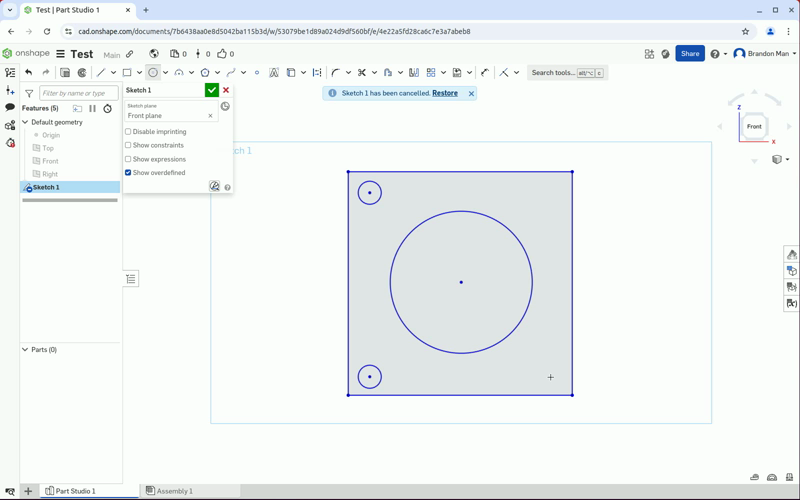
key_up(shift)
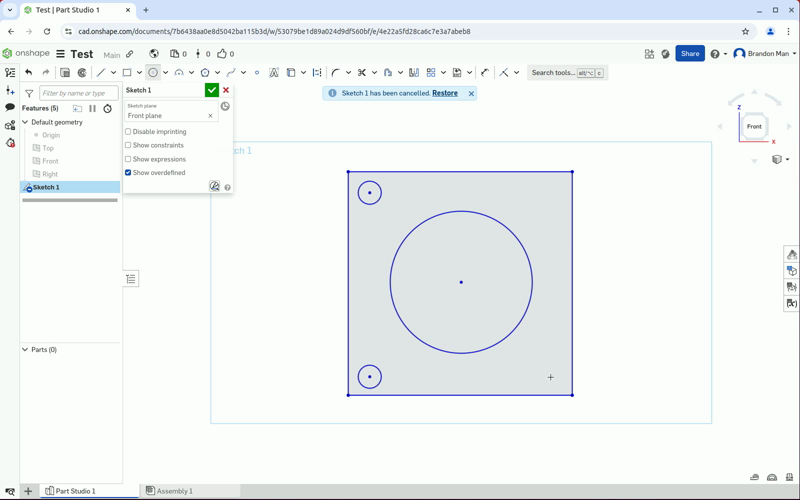
mouse_move(562, 376)
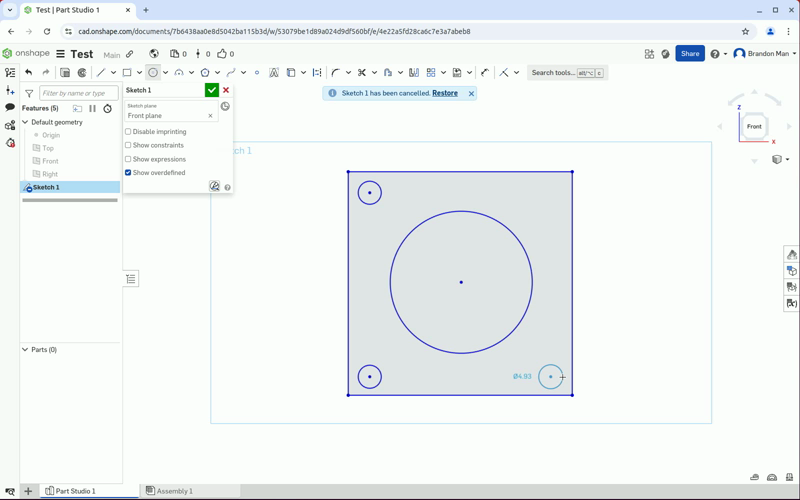
click(562, 376)
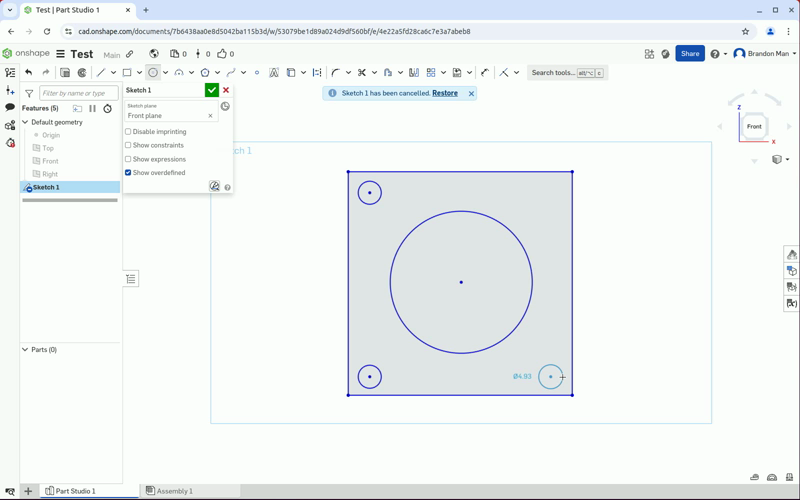
key(esc)
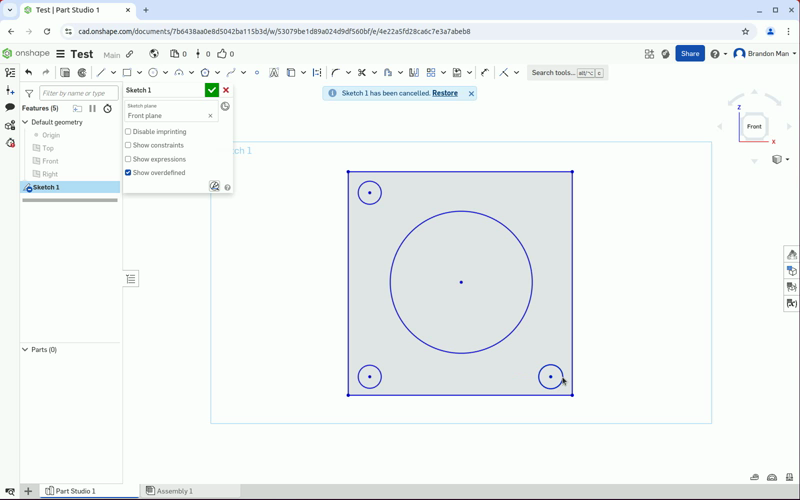
key(c)
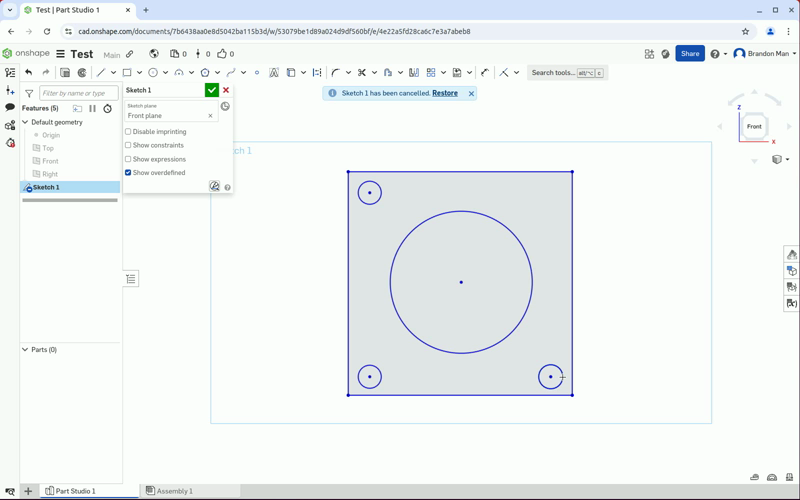
key_down(shift)
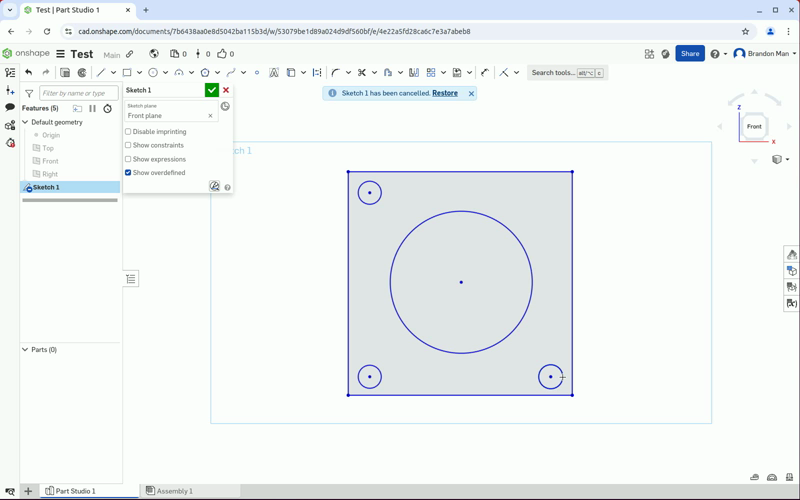
mouse_move(550, 192)
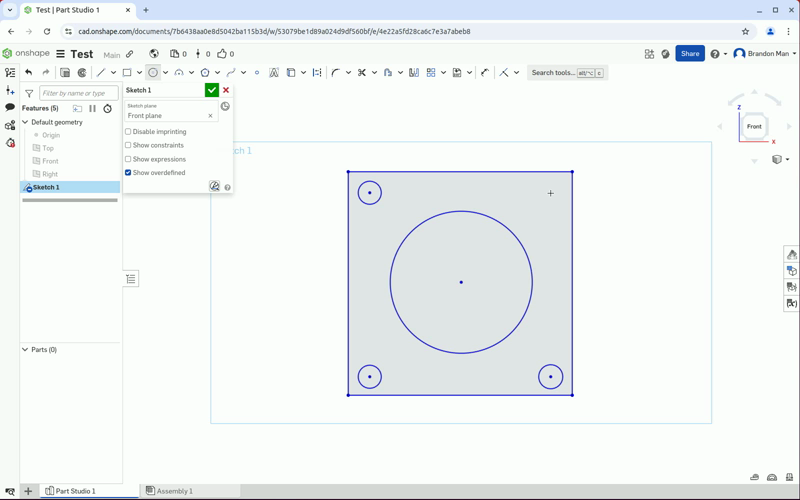
click(550, 192)
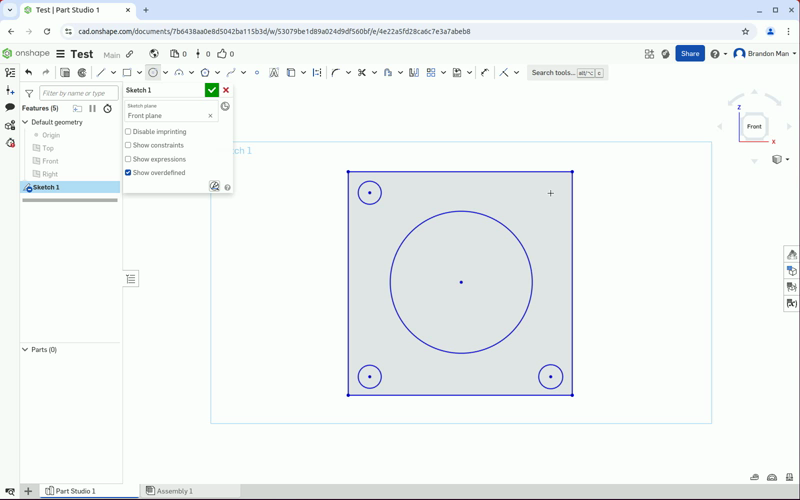
key_up(shift)
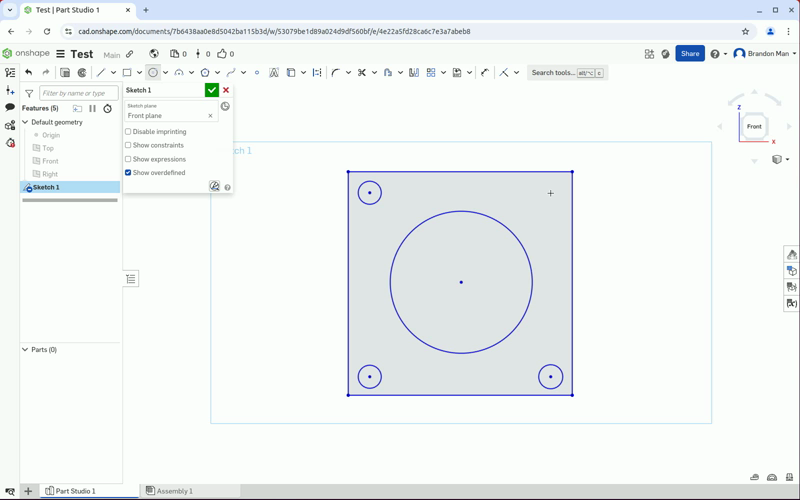
mouse_move(562, 192)
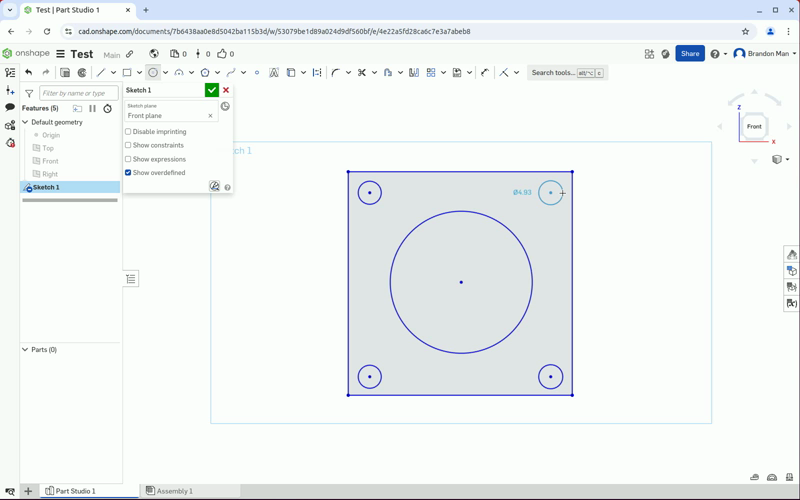
click(562, 192)
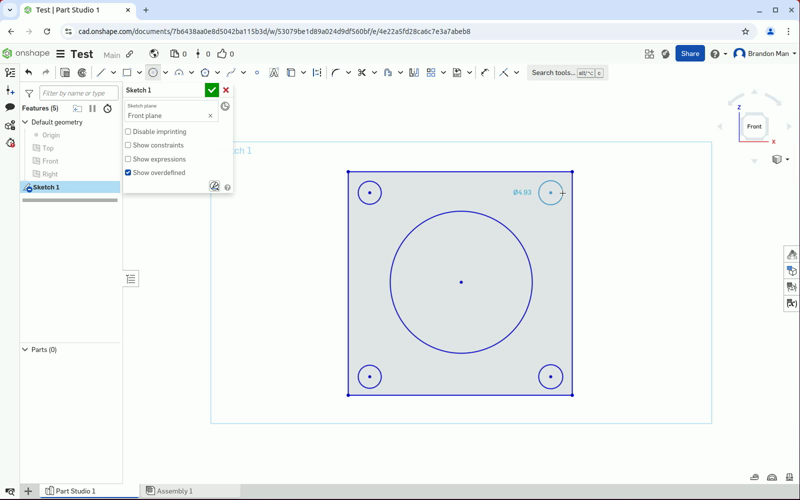
key(esc)
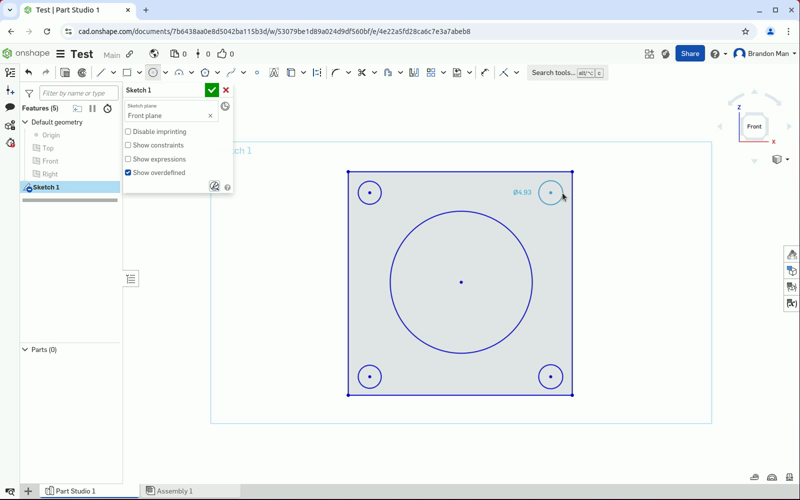
mouse_move(387, 343)
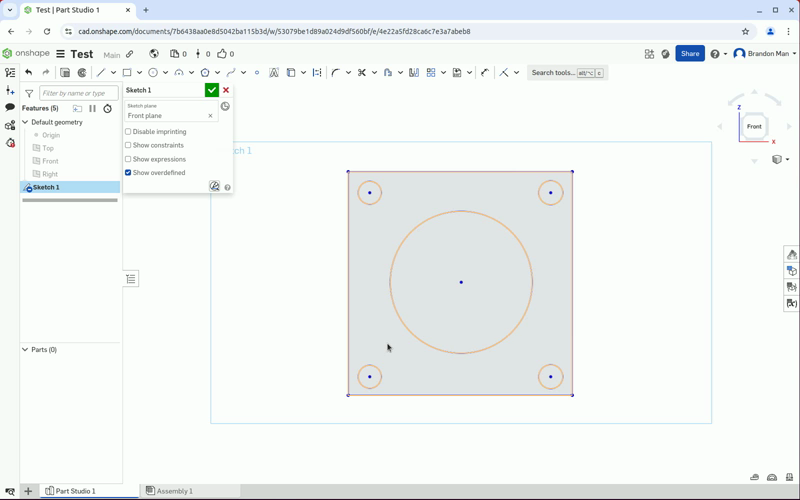
click(387, 343)
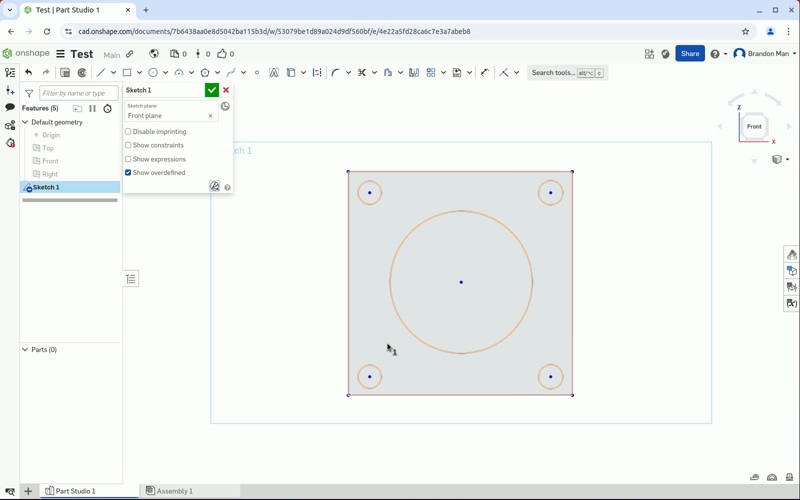
mouse_move(73, 352)
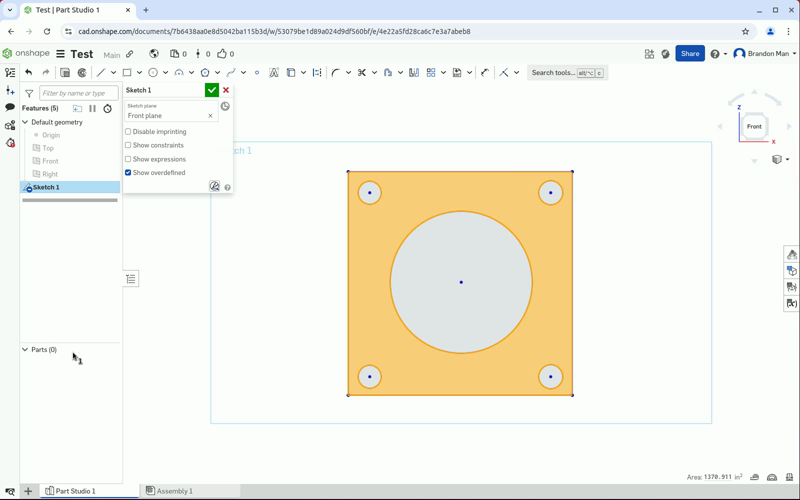
key(shift+y)
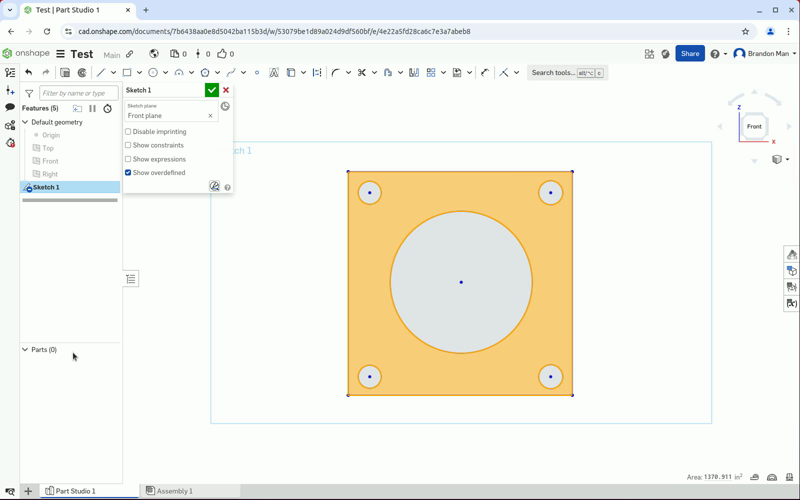
key(shift+e)
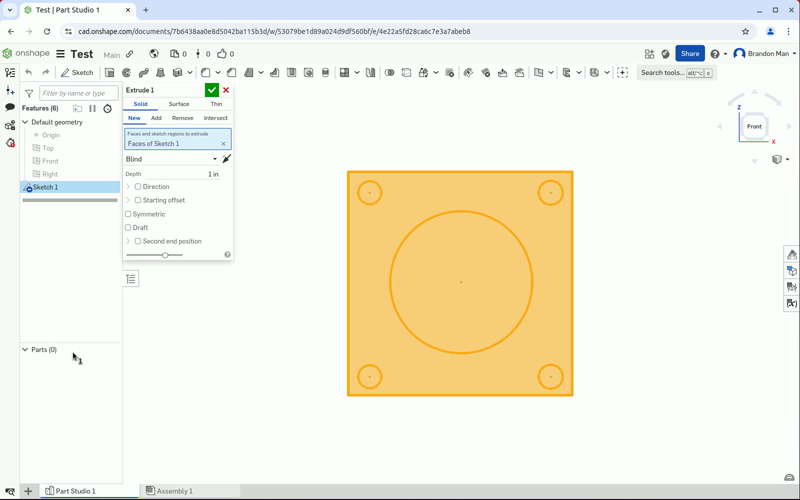
mouse_move(143, 106)
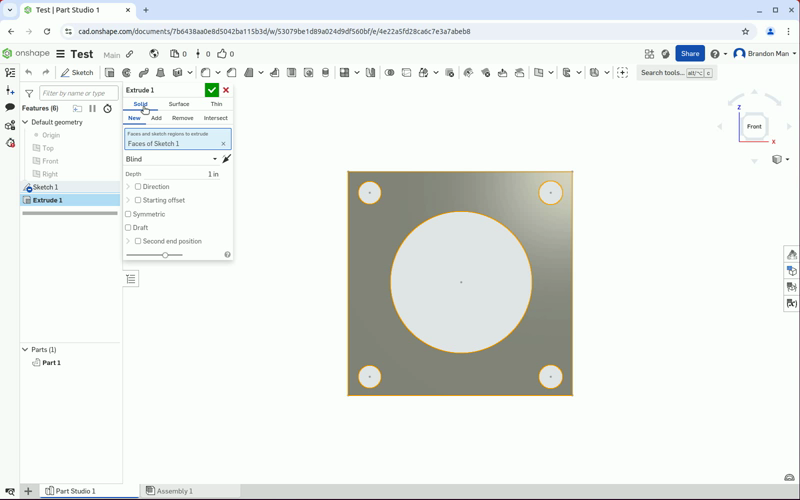
click(143, 106)
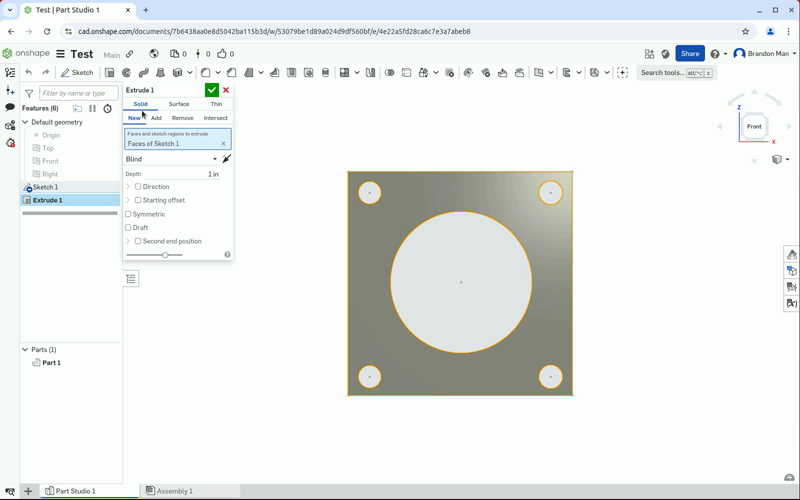
mouse_move(137, 120)
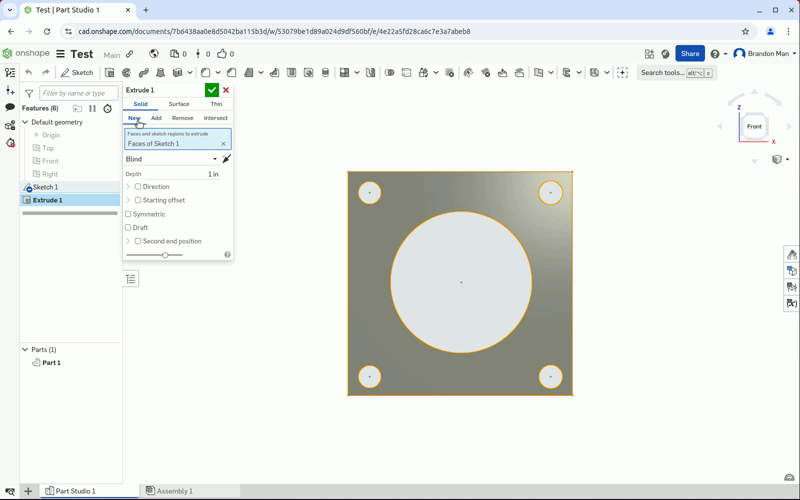
click(137, 120)
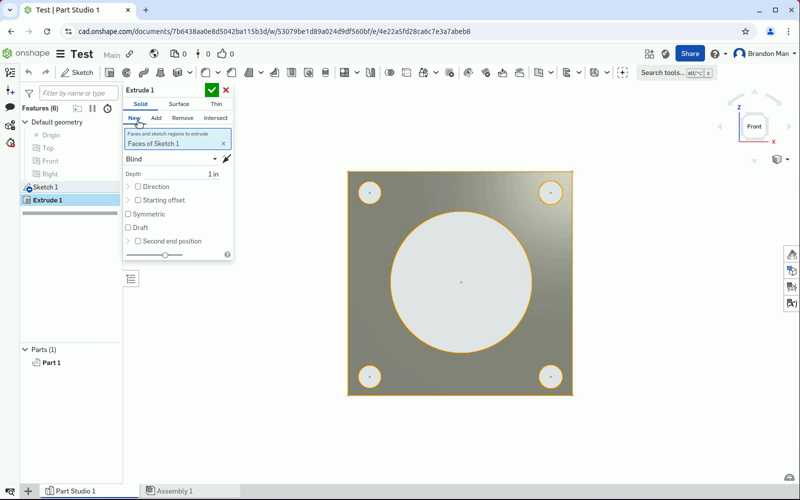
key(tab, 4)
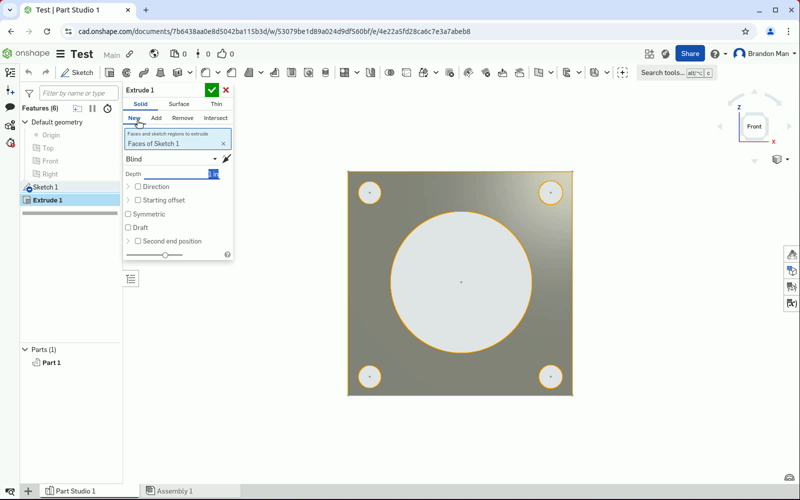
text(1.204)
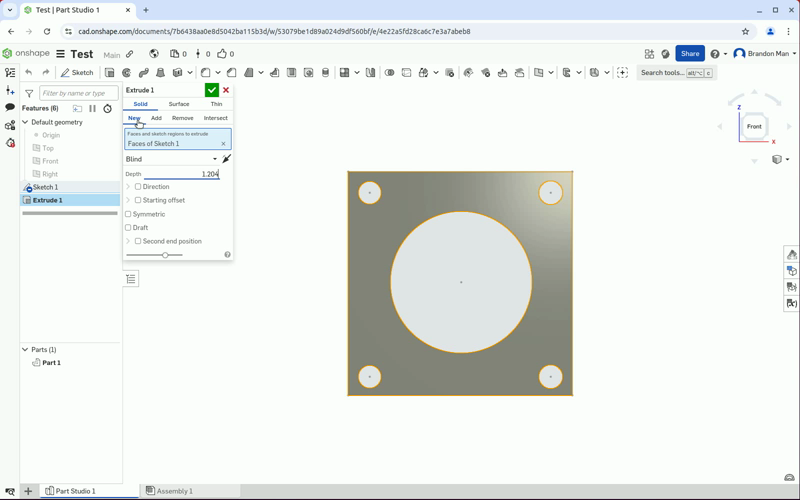
key(enter)
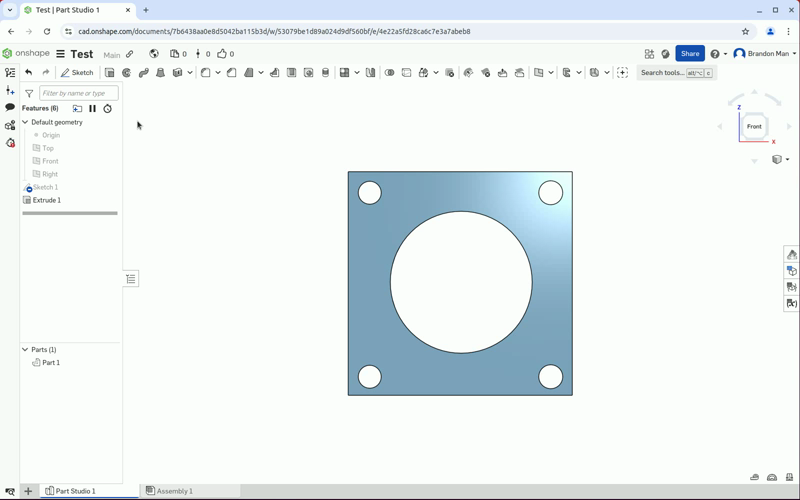
key(shift+h)
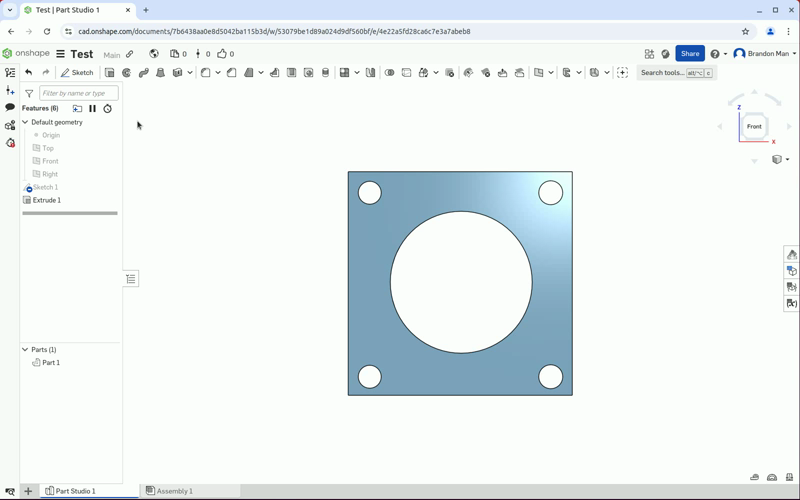
key(shift+h)
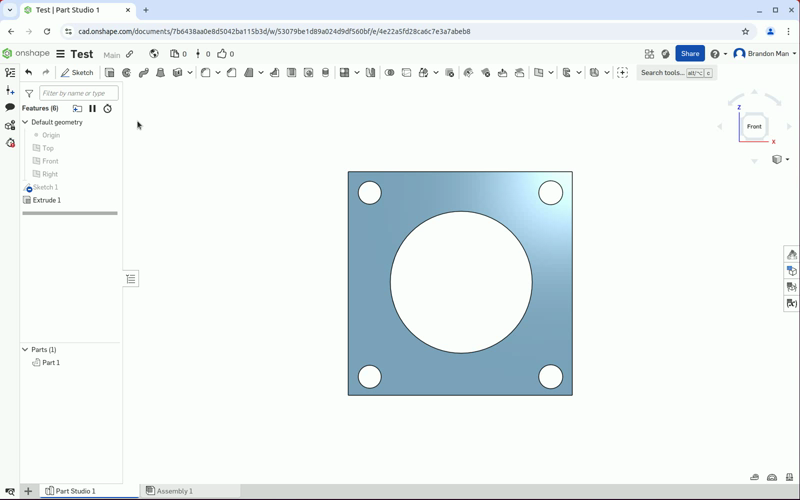
mouse_move(73, 189)
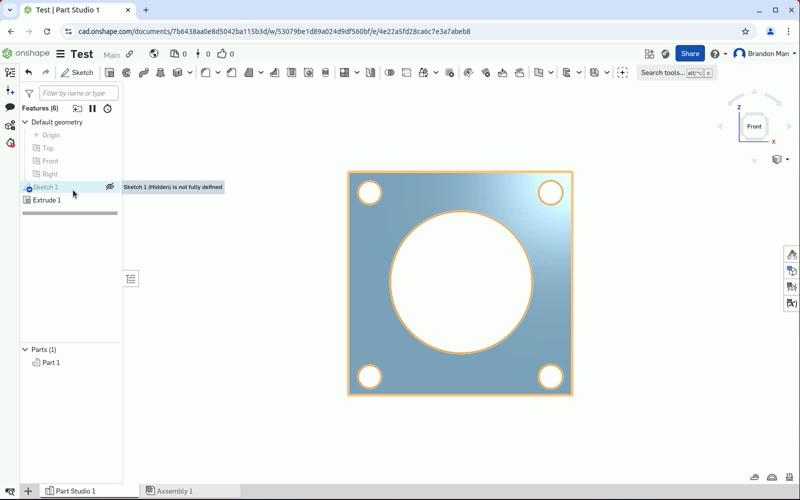
click(73, 189)
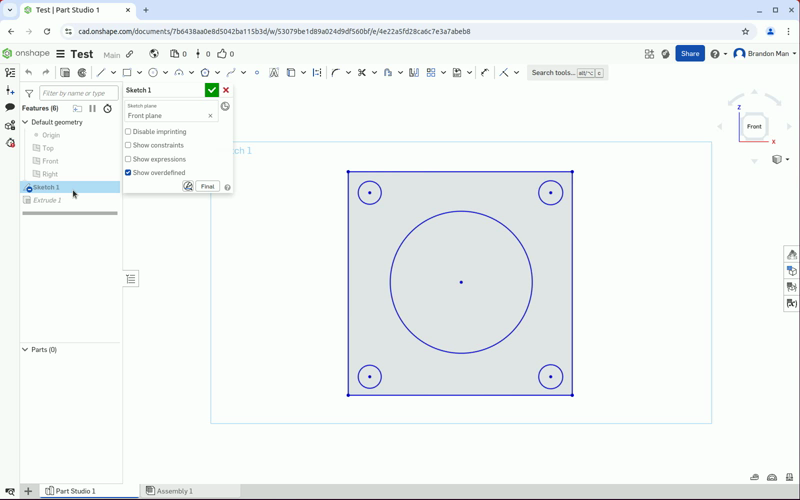
mouse_move(229, 92)
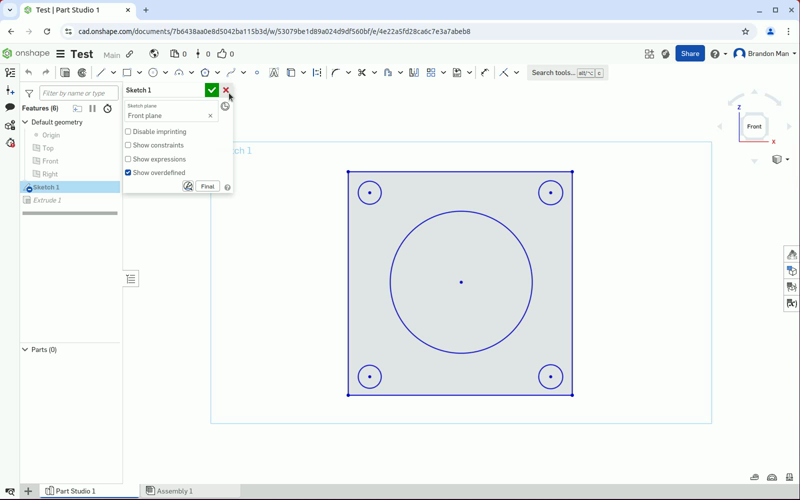
click(229, 92)
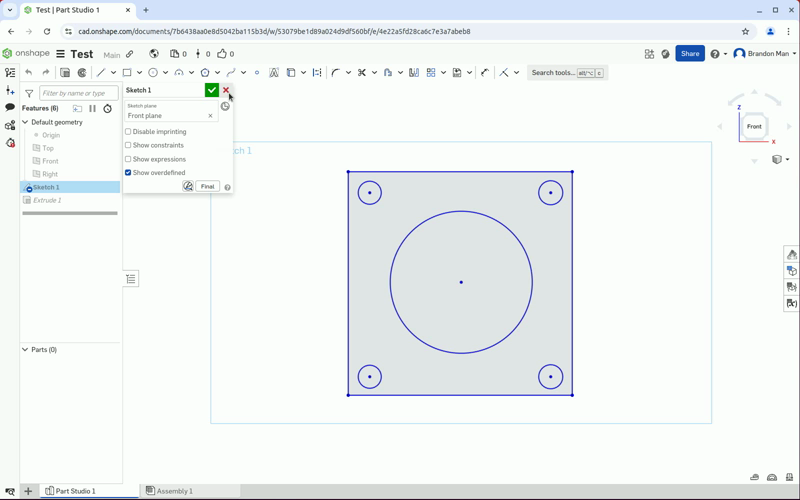
key(shift+s)
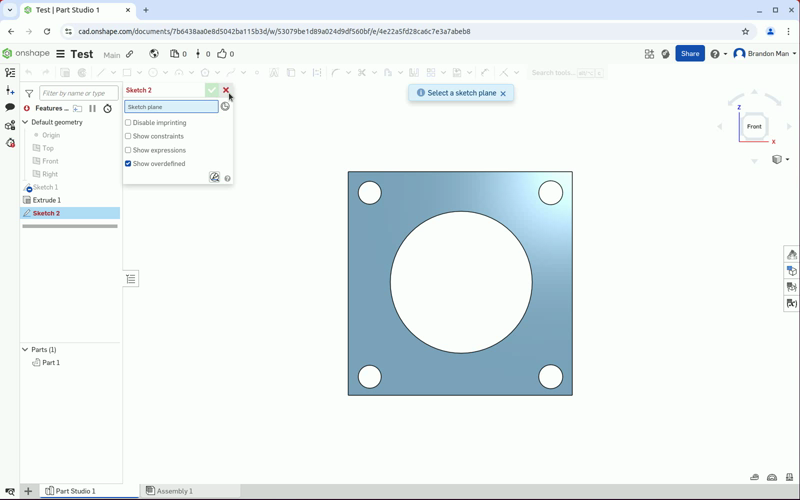
mouse_move(73, 163)
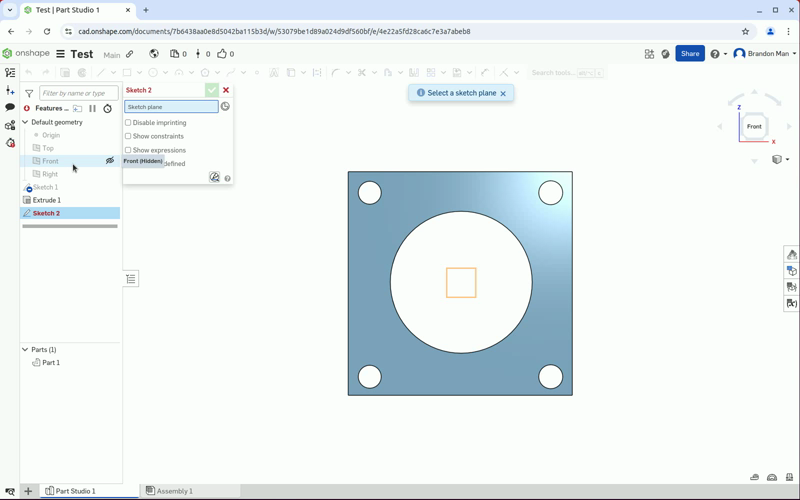
click(73, 163)
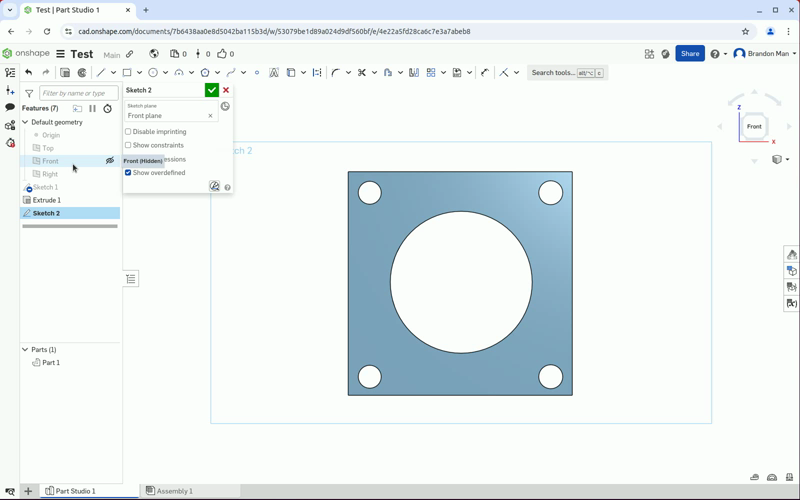
mouse_move(73, 352)
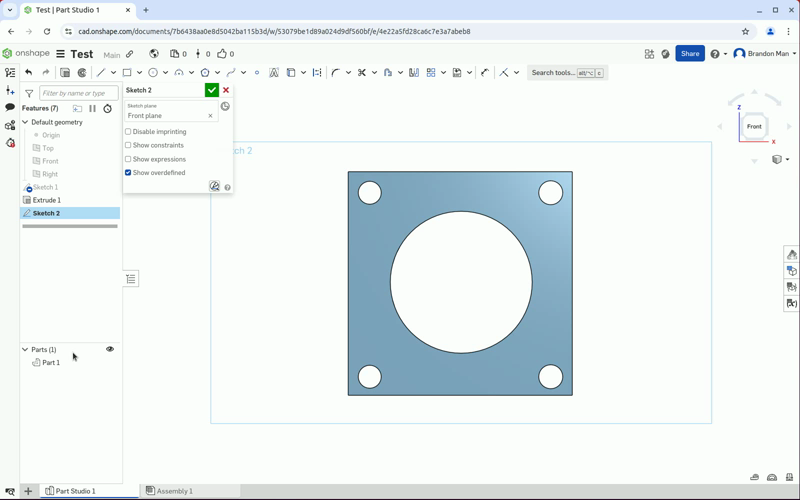
key(y)
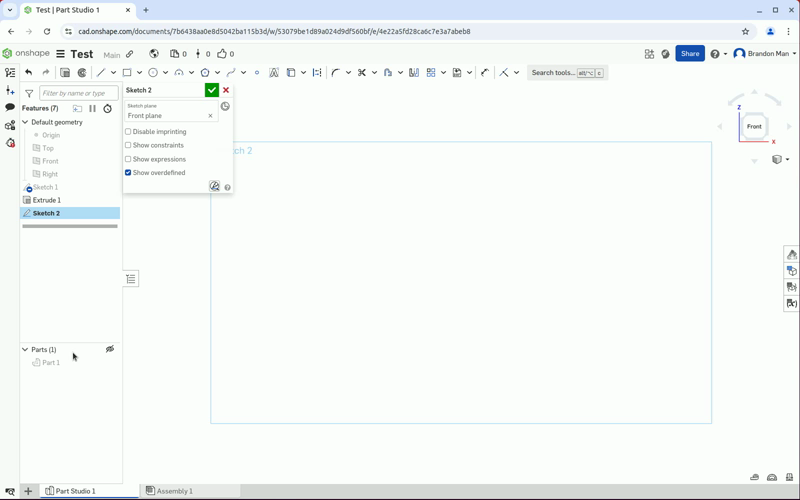
key(c)
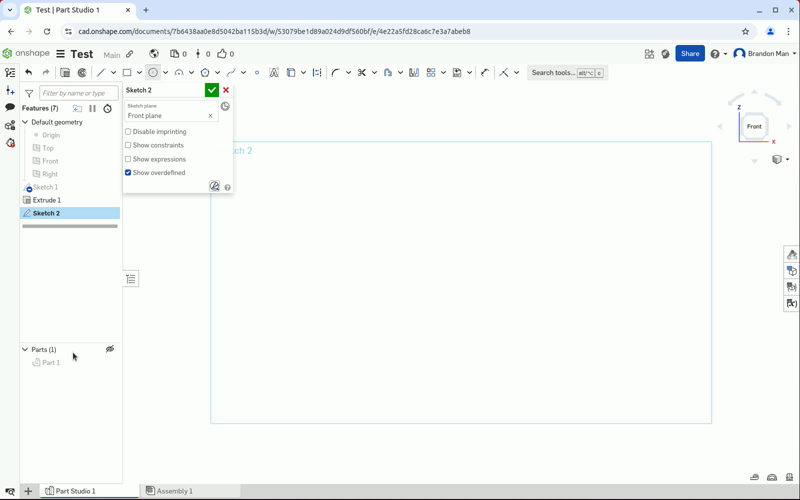
key_down(shift)
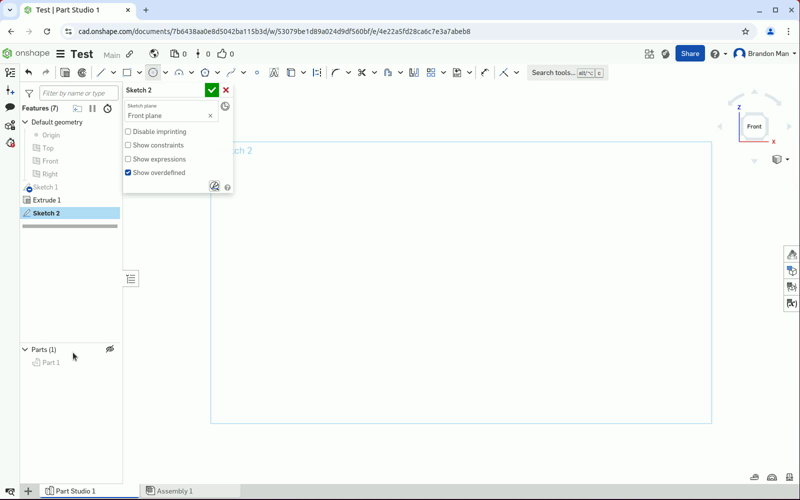
mouse_move(461, 282)
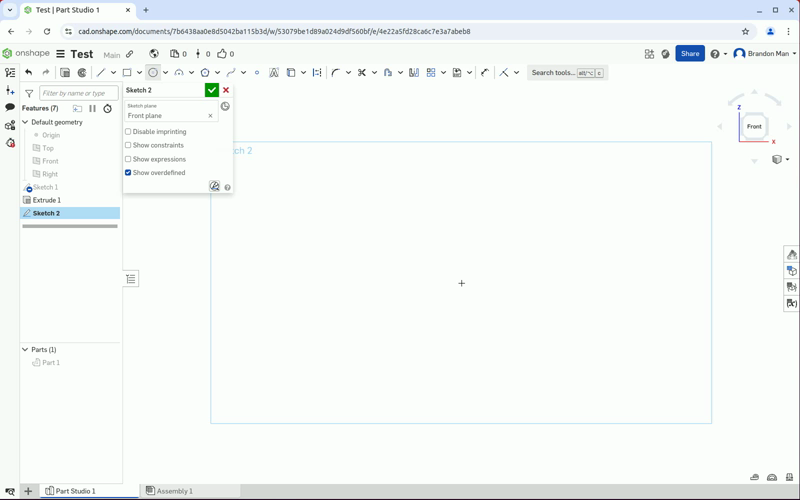
click(461, 282)
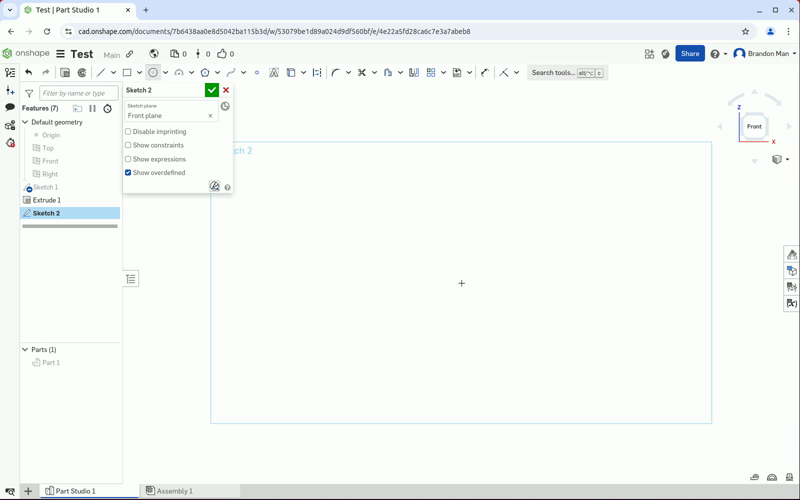
key_up(shift)
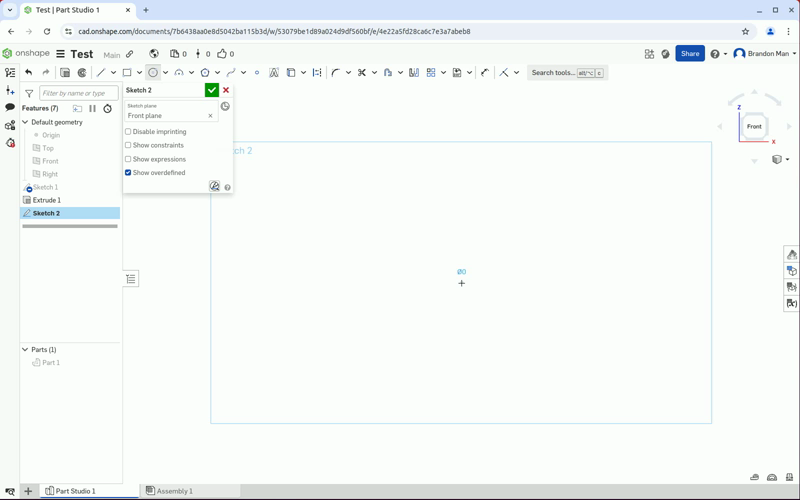
mouse_move(534, 282)
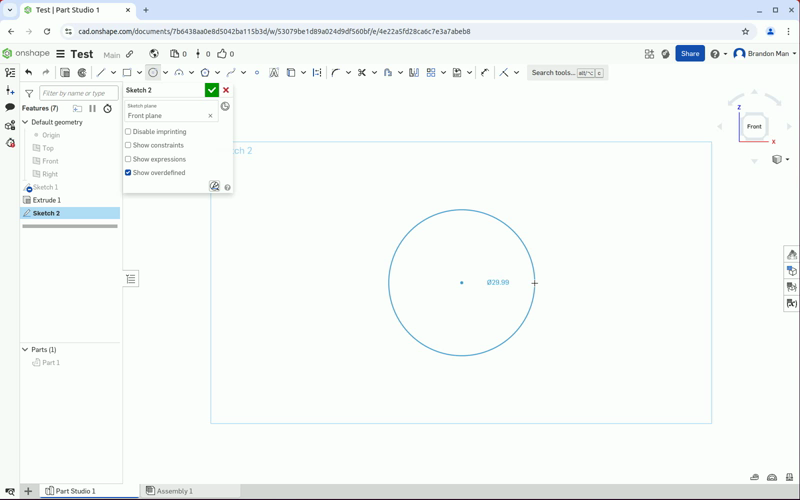
click(534, 282)
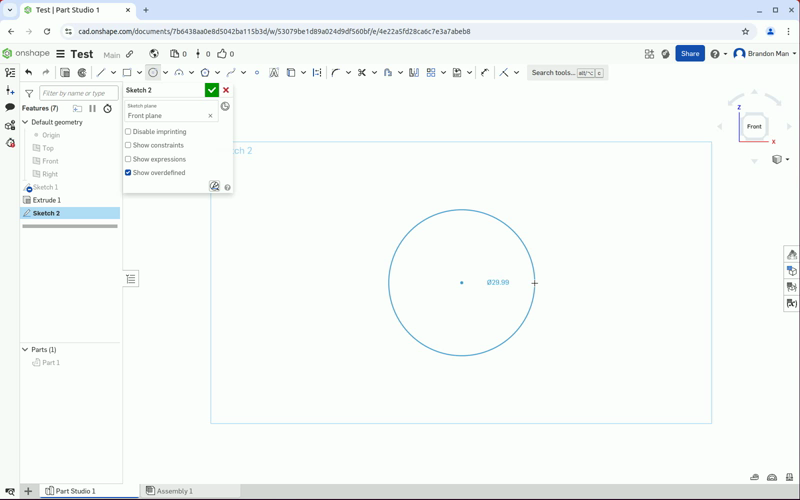
key(esc)
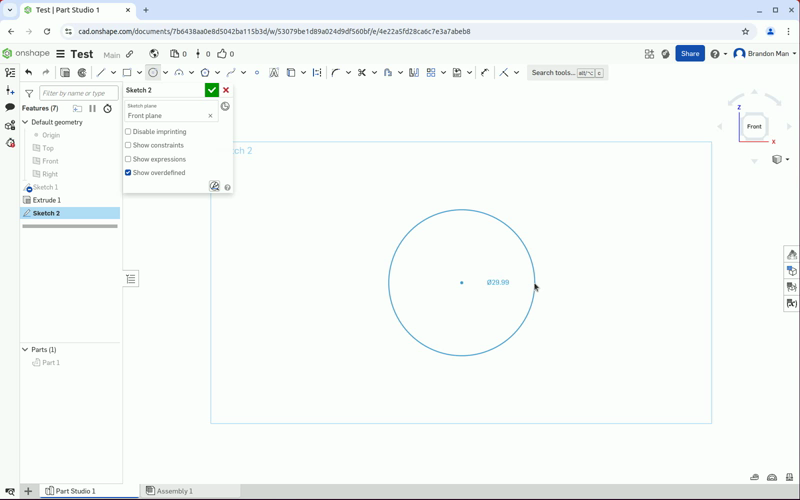
mouse_move(407, 287)
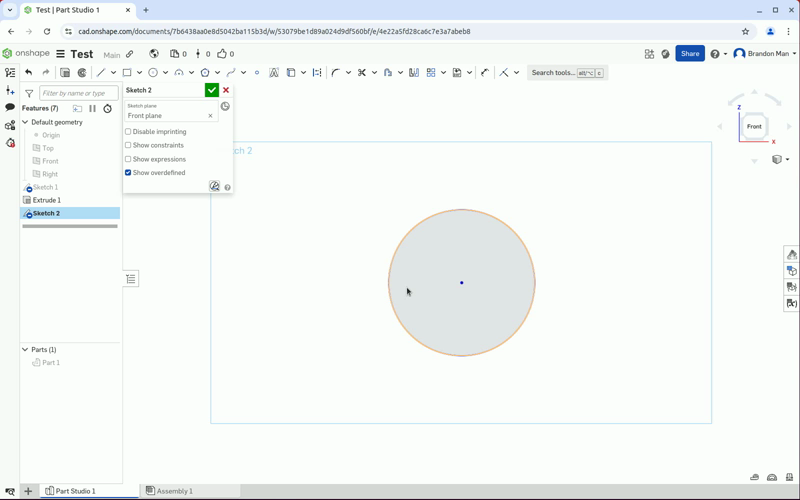
click(407, 287)
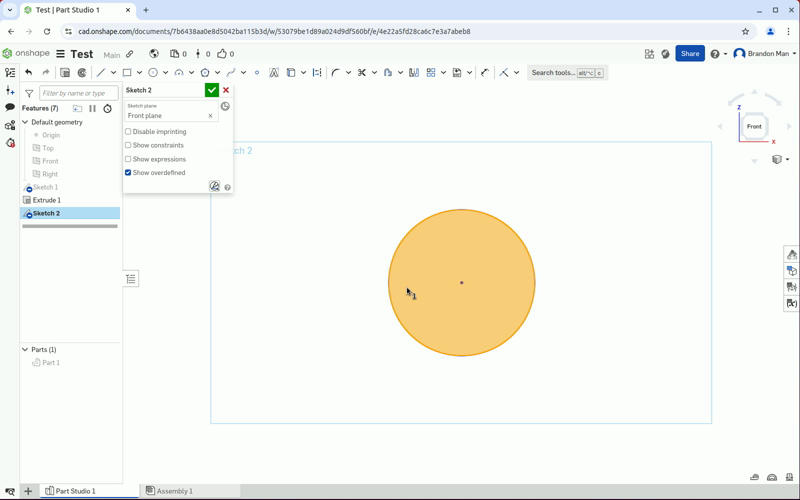
mouse_move(73, 352)
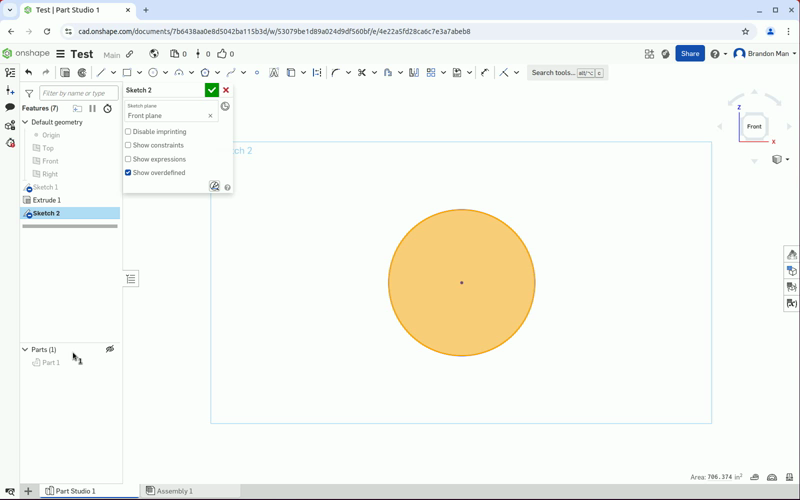
key(shift+y)
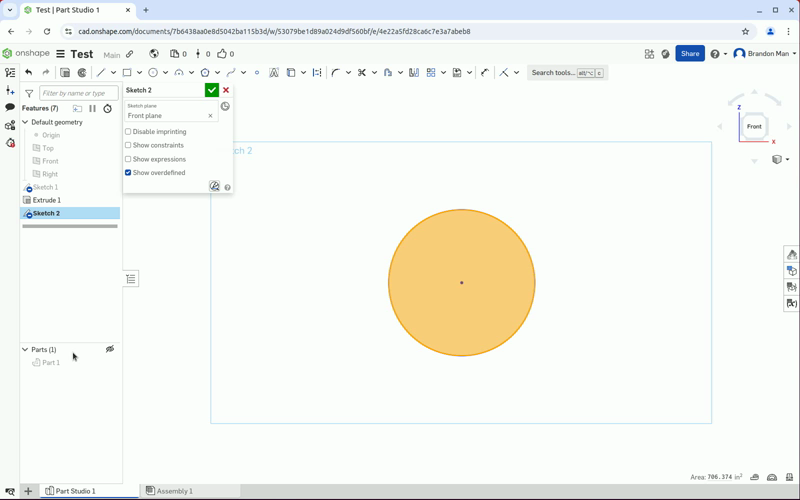
key(shift+e)
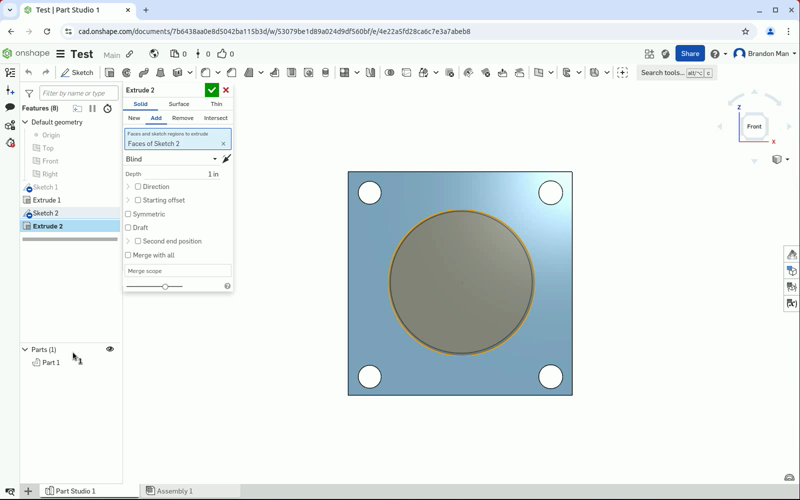
mouse_move(143, 106)
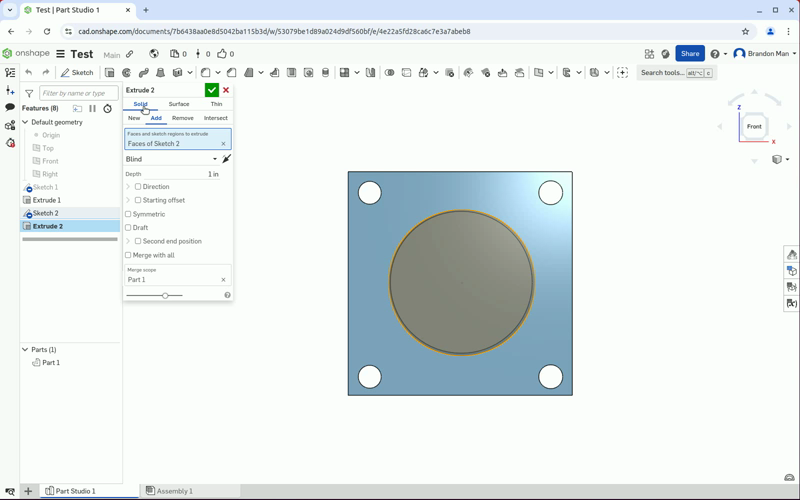
click(143, 106)
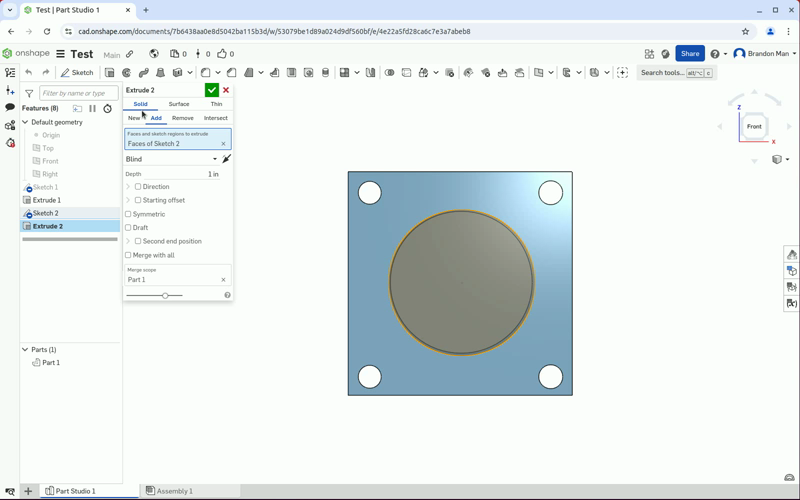
mouse_move(137, 120)
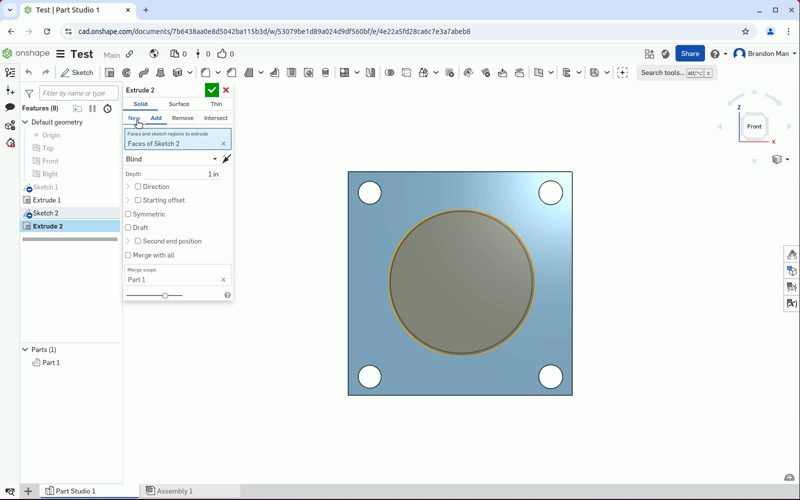
click(137, 120)
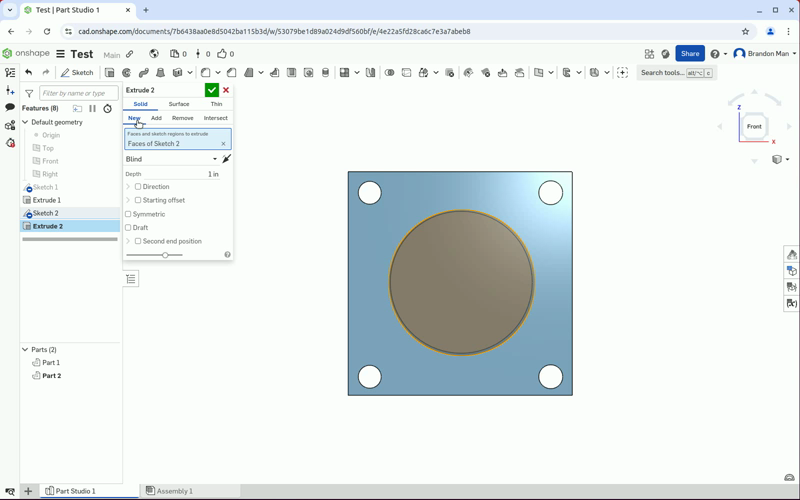
key(tab, 4)
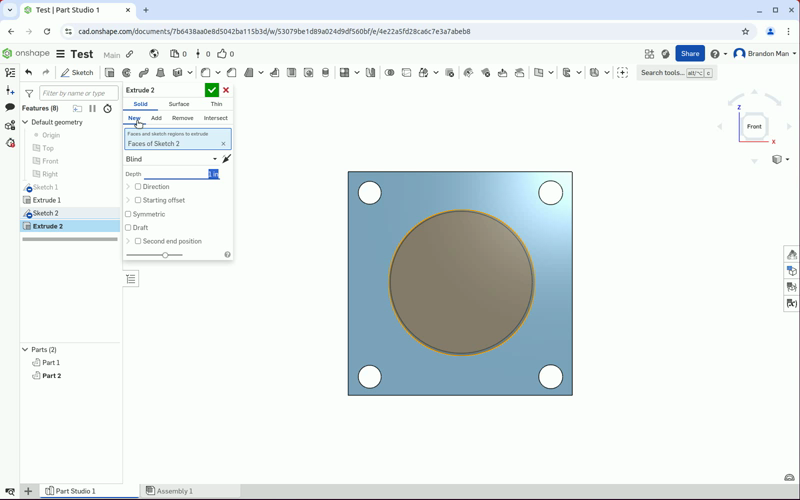
text(1.204)
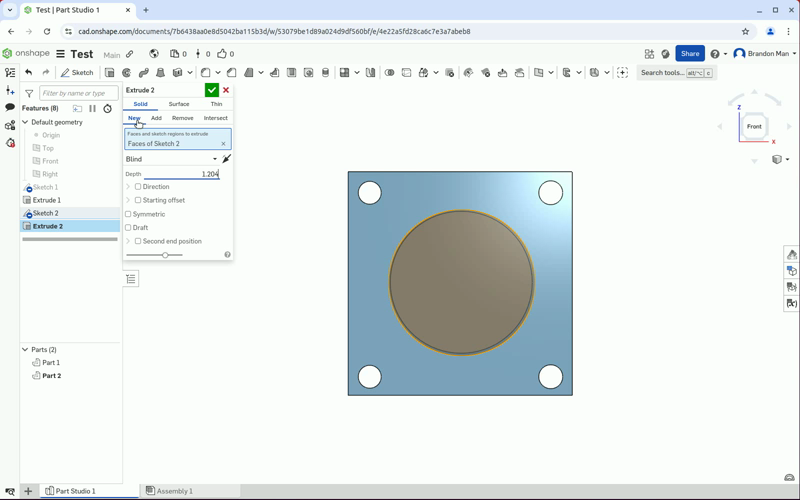
key(enter)
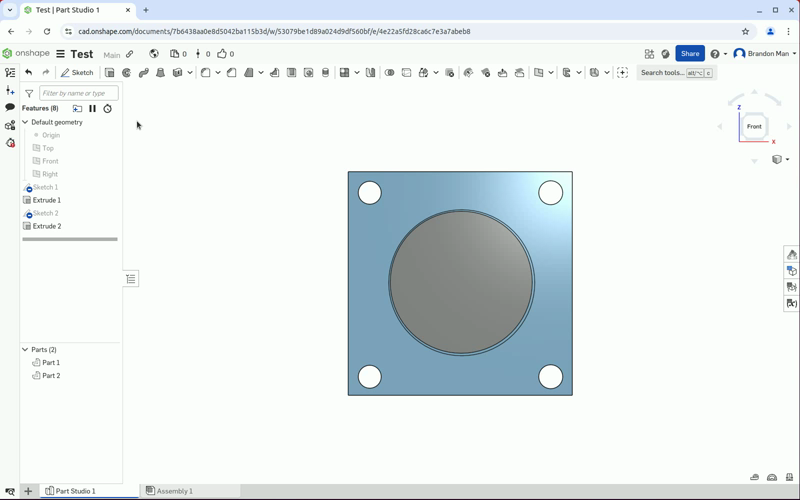
key(shift+h)
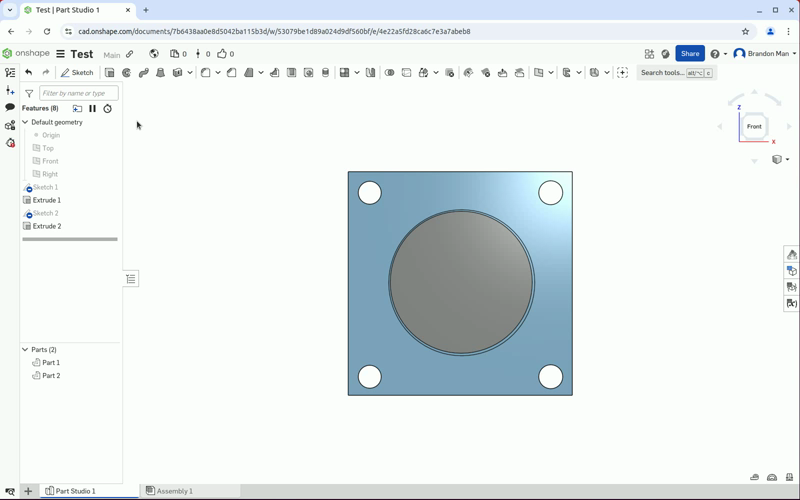
key(shift+h)
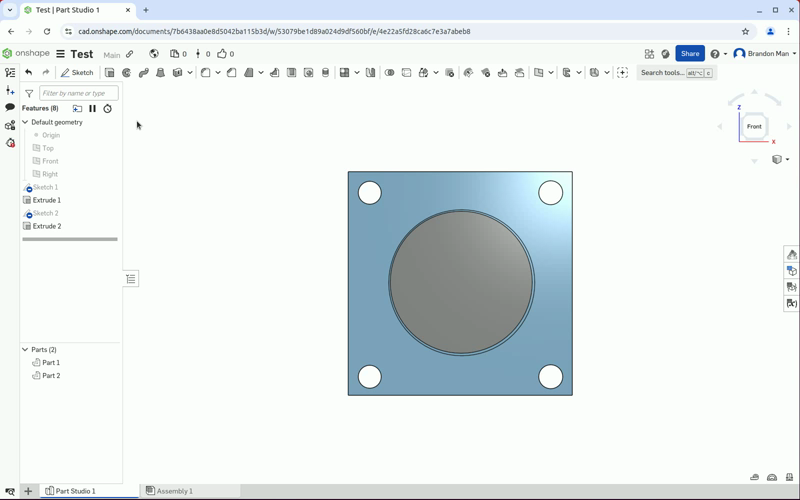
key(shift+7)
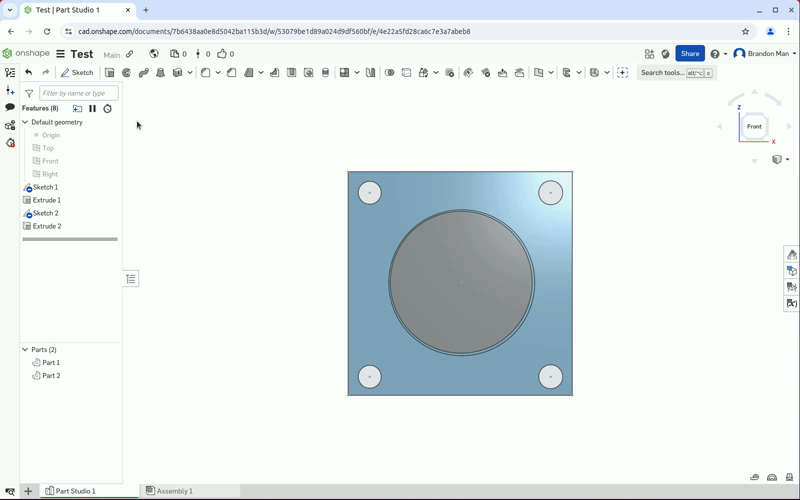
key(left, 2)
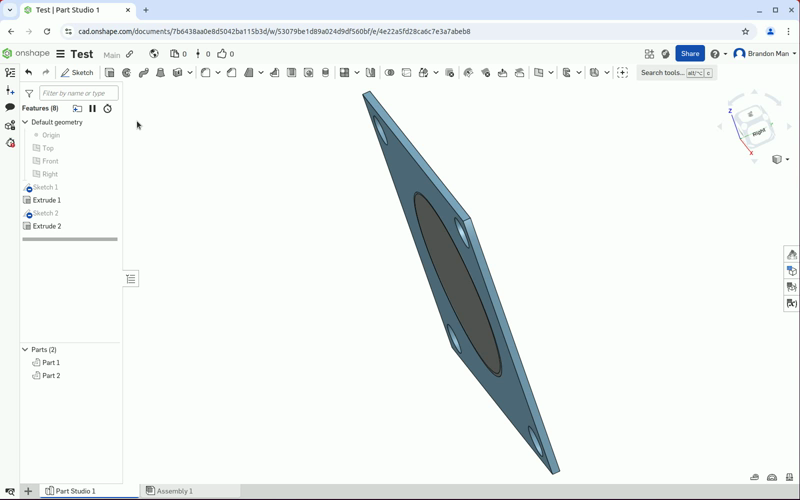
key(down, 2)
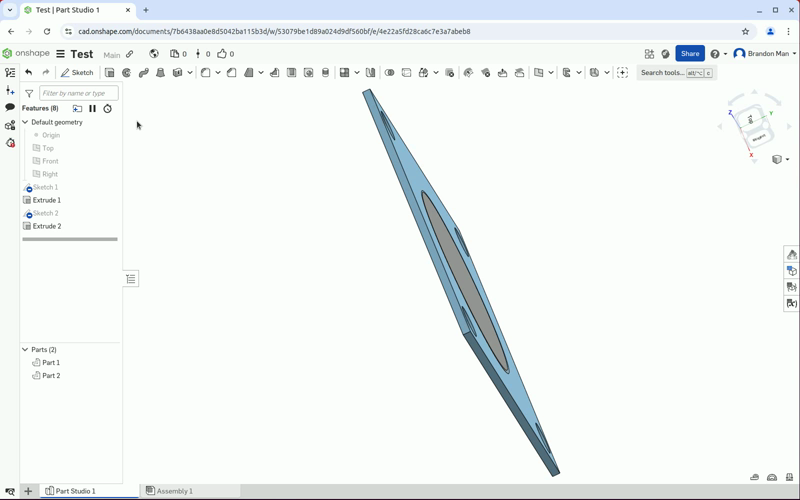
key(up, 2)
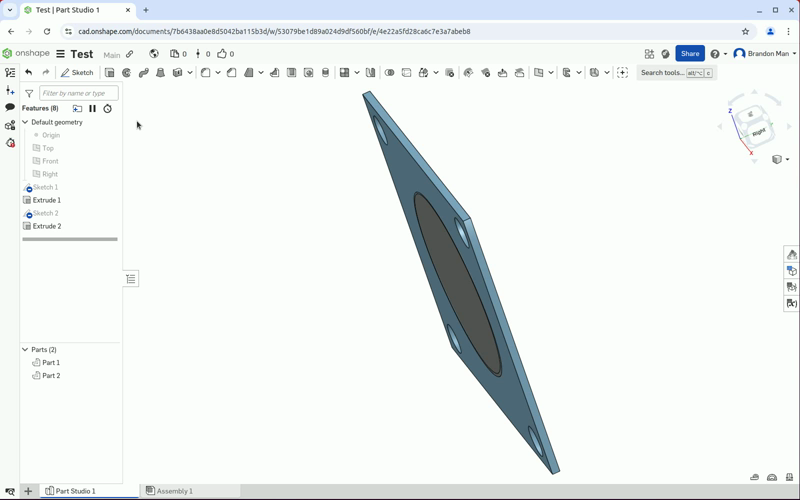
key(right, 2)
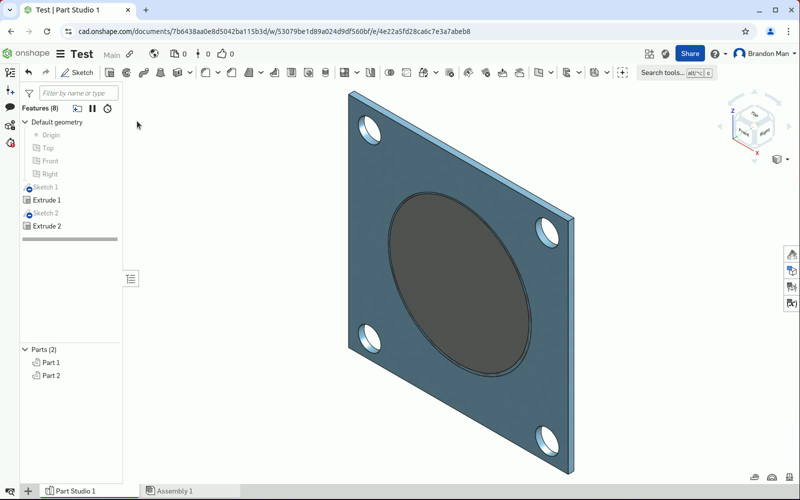
mouse_move(73, 189)
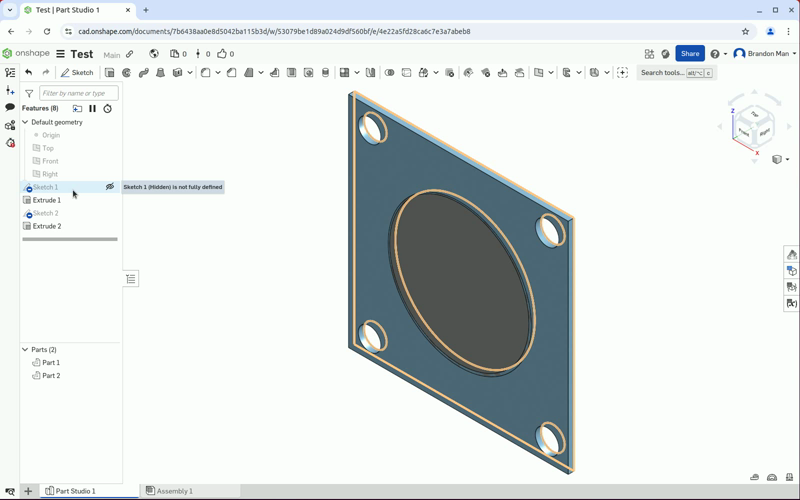
click(73, 189)